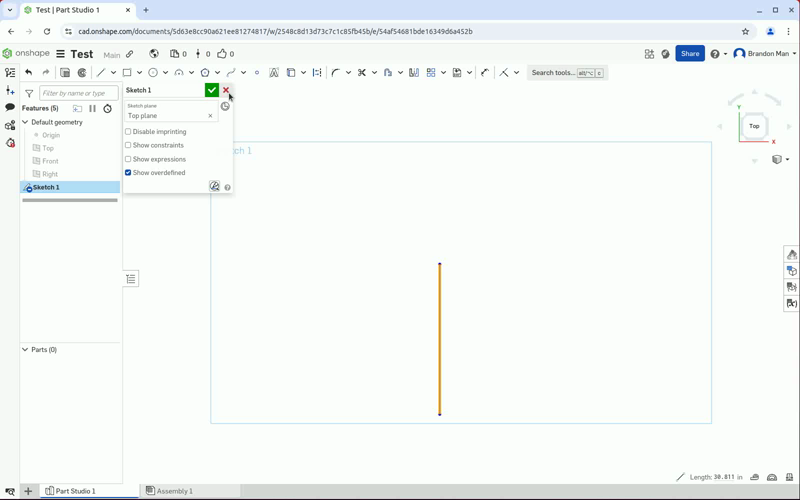
key(shift+h)
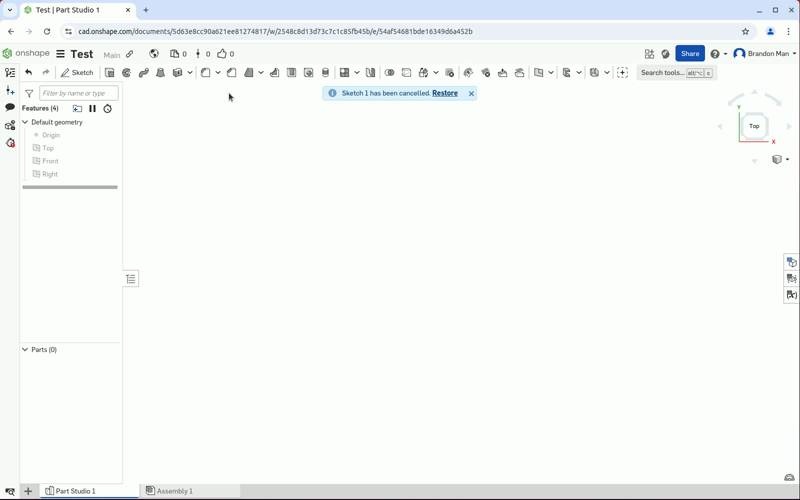
mouse_move(73, 352)
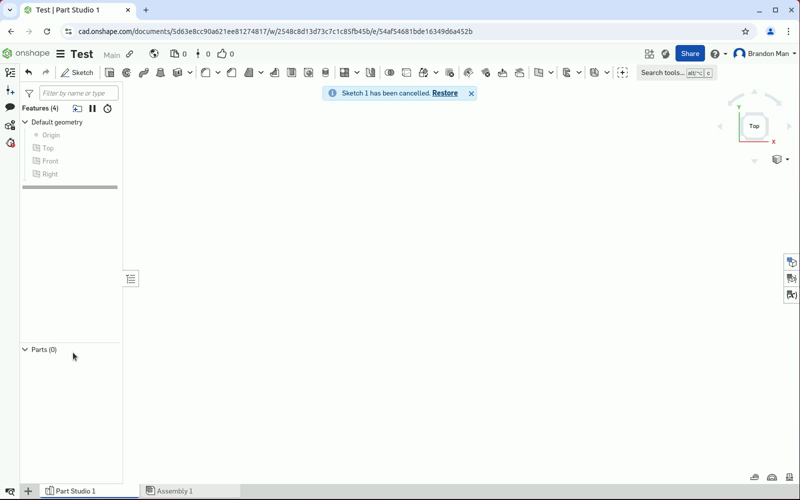
key(y)
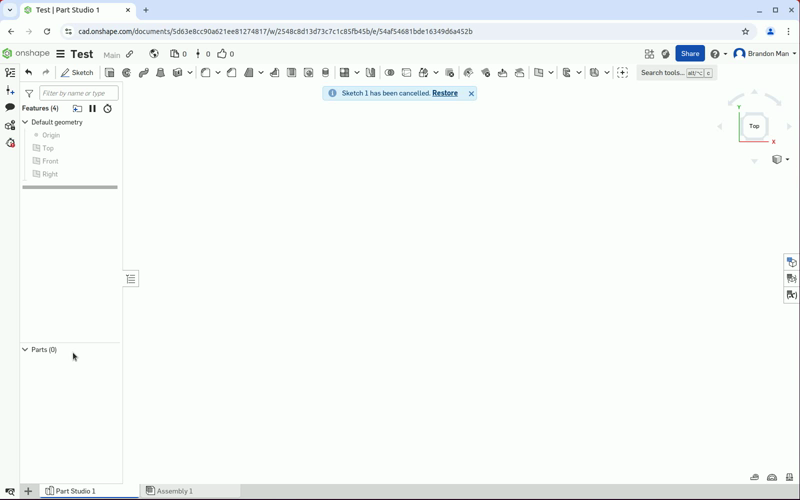
key(shift+p)
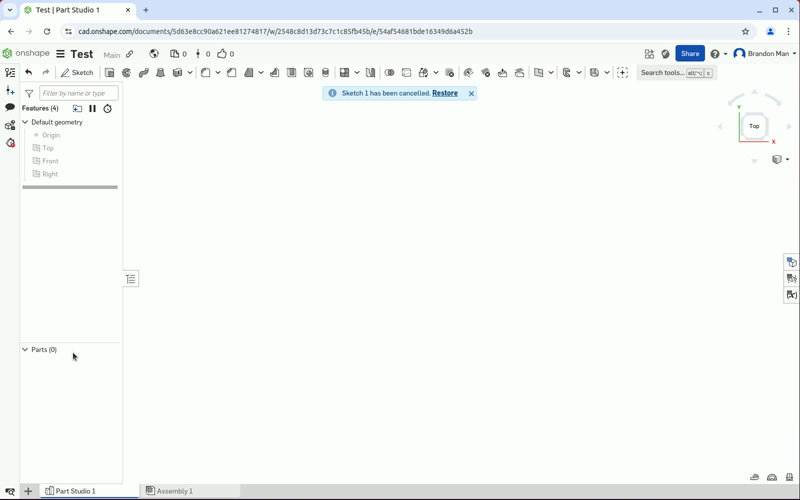
key(space)
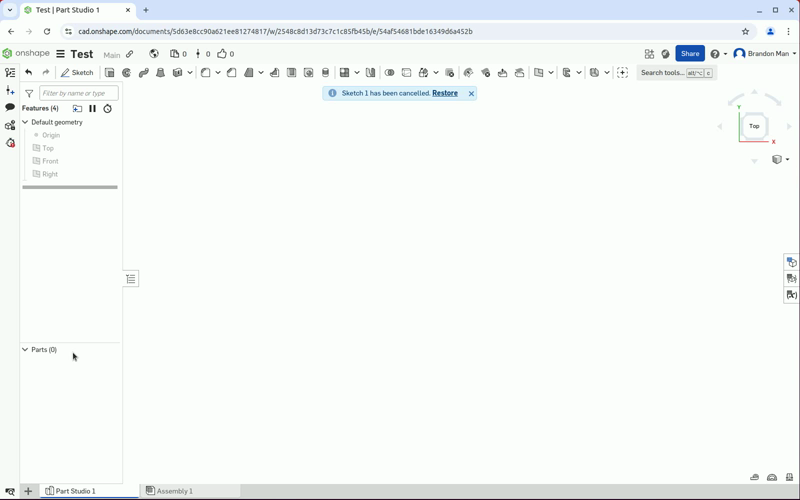
key_down(shift)
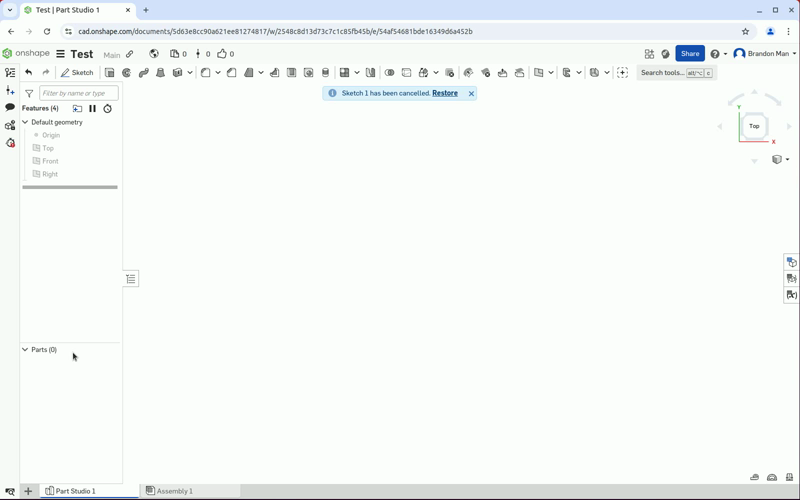
key(up)
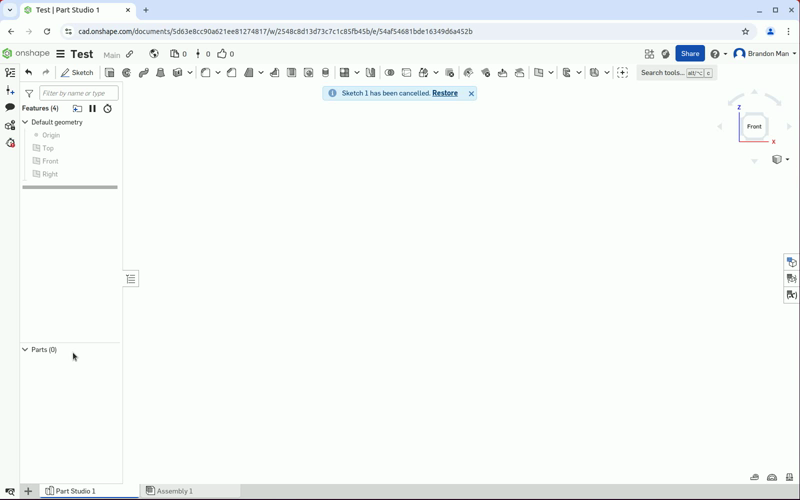
key_up(shift)
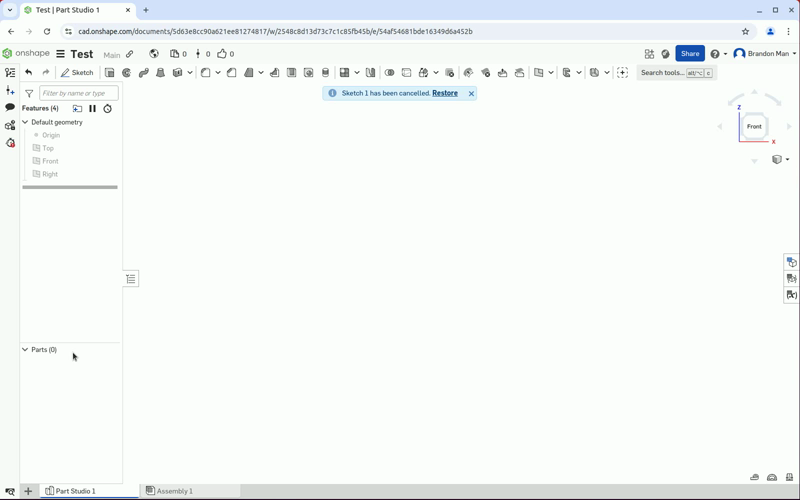
mouse_move(73, 352)
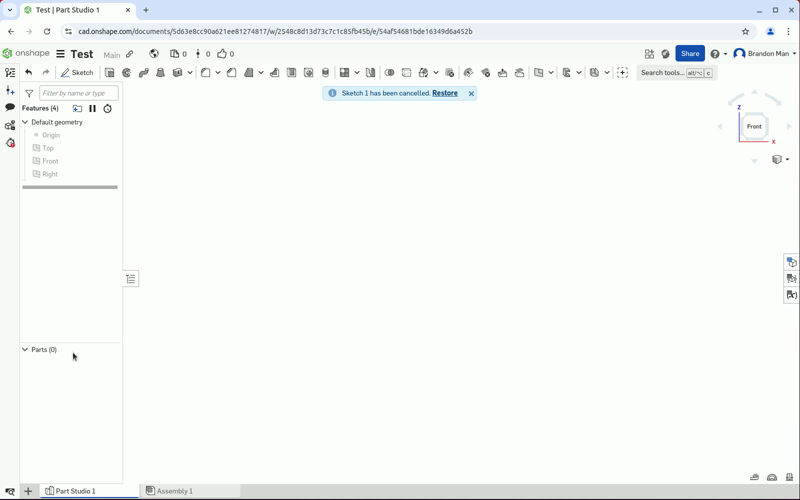
key(shift+y)
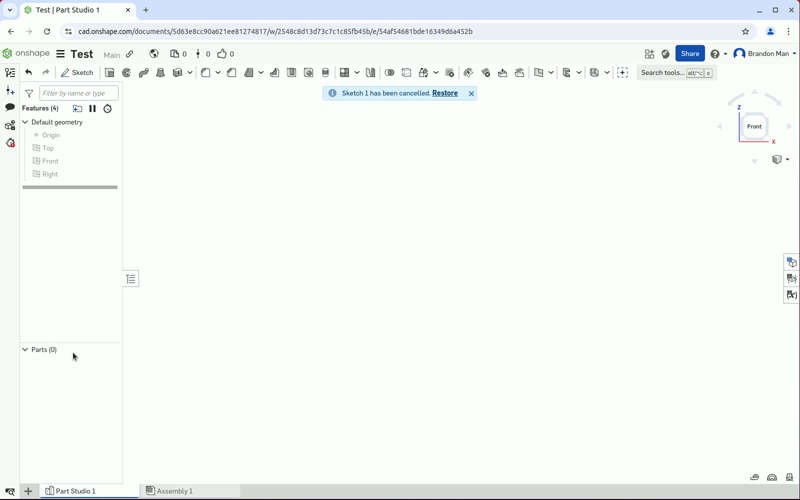
key(shift+s)
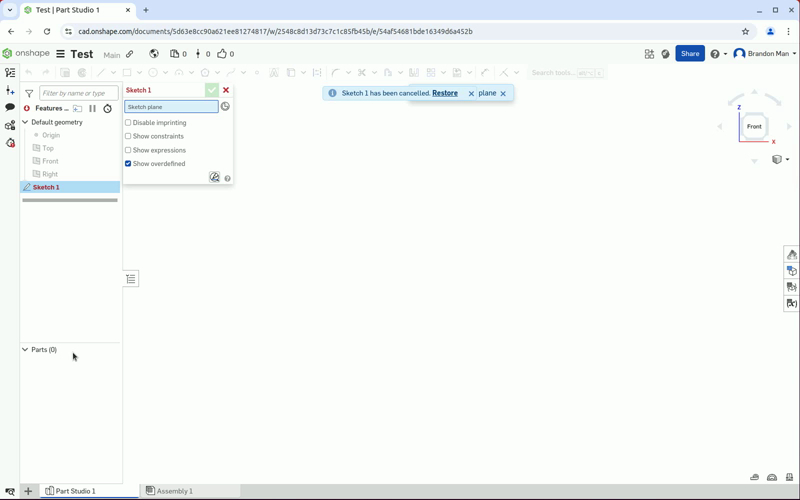
mouse_move(73, 163)
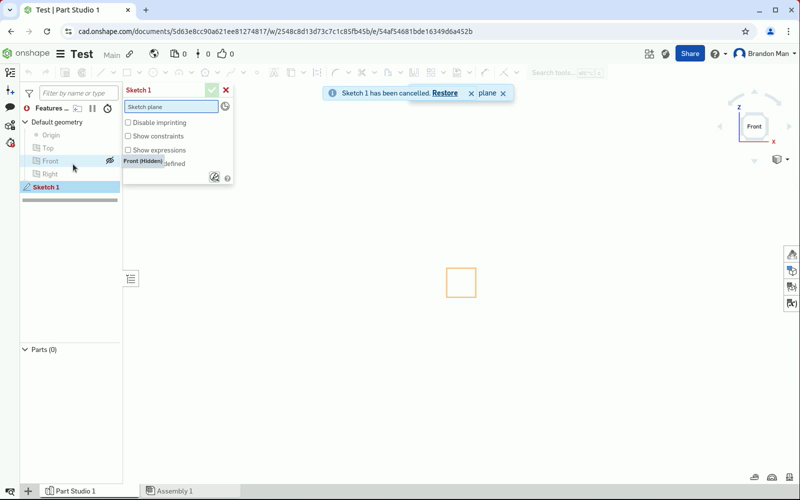
click(73, 163)
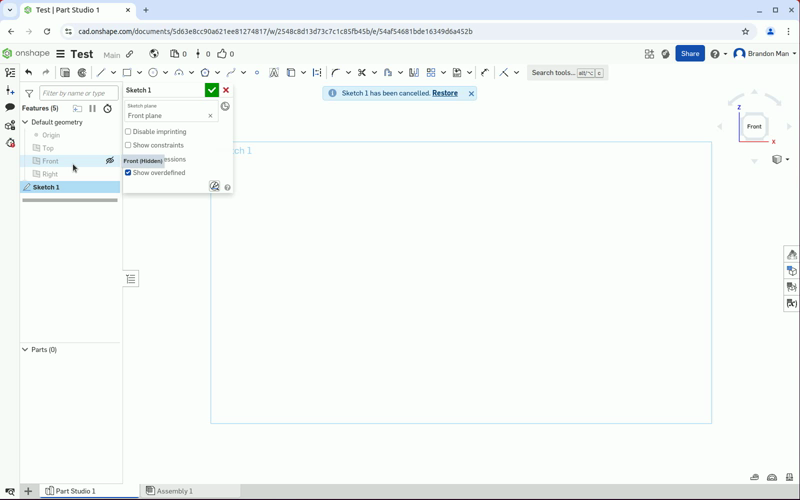
mouse_move(73, 352)
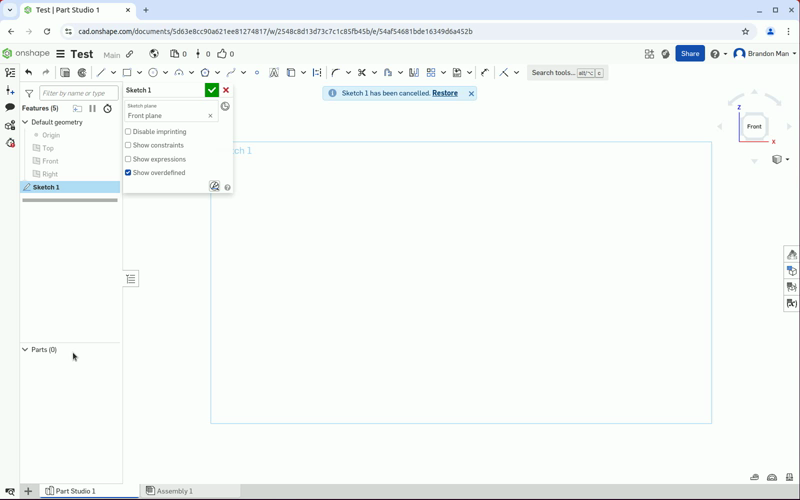
key(y)
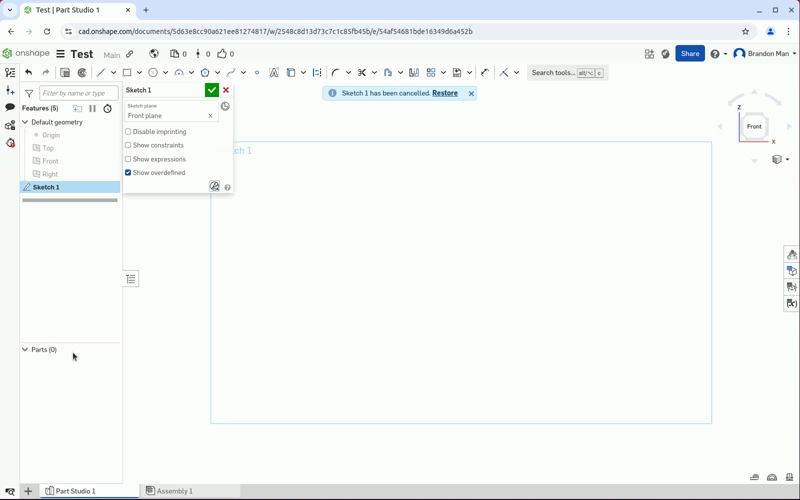
key(l)
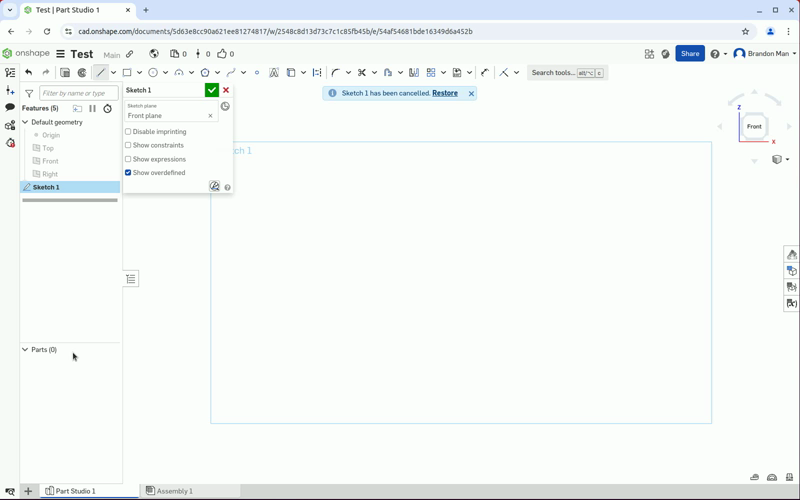
key_down(shift)
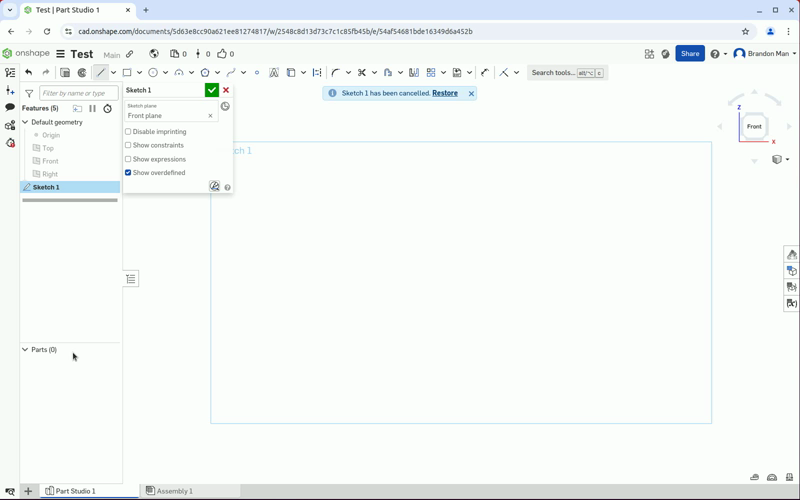
mouse_move(460, 282)
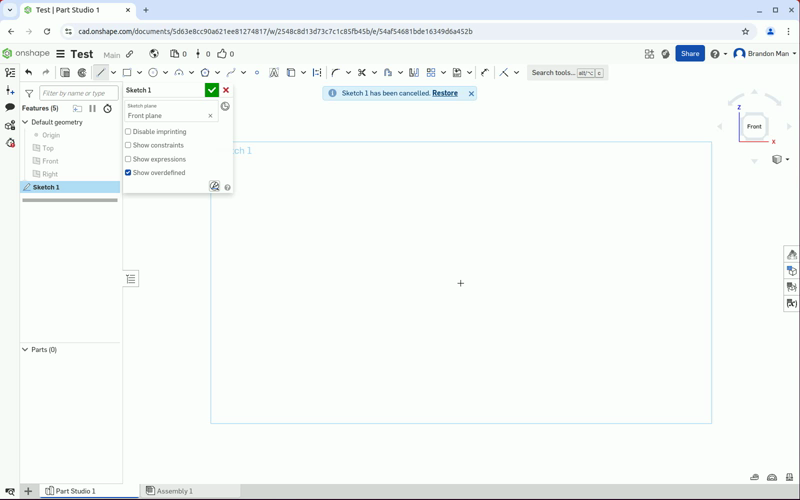
click(460, 282)
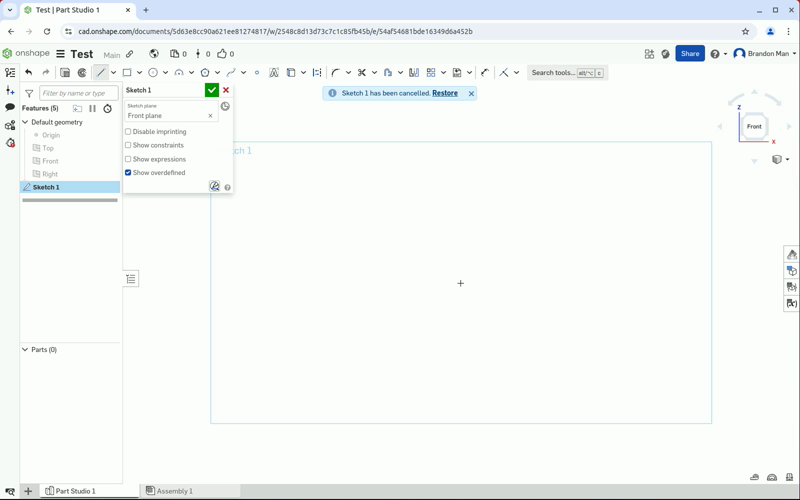
key_up(shift)
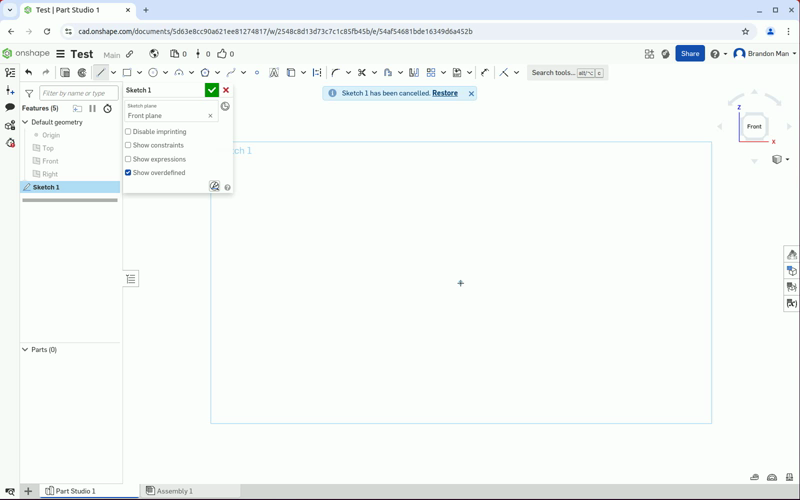
key_down(shift)
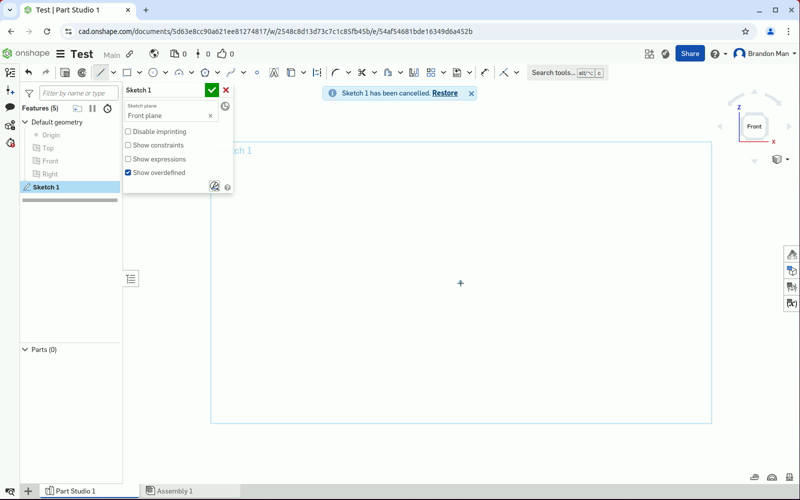
mouse_move(535, 282)
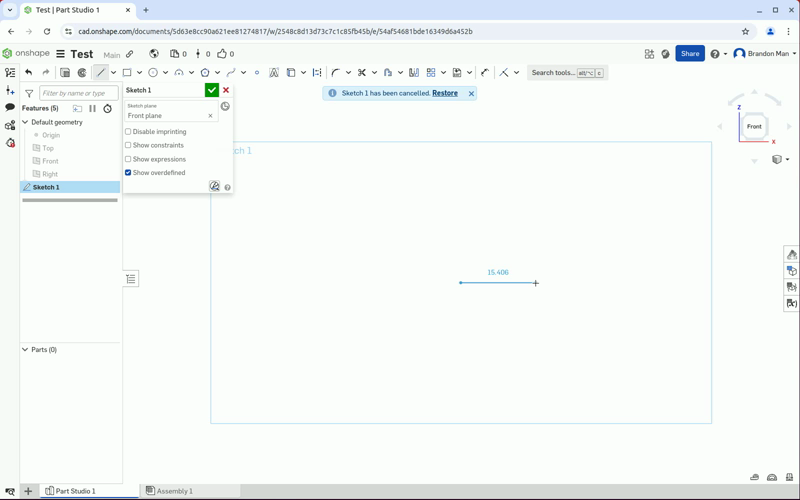
click(535, 282)
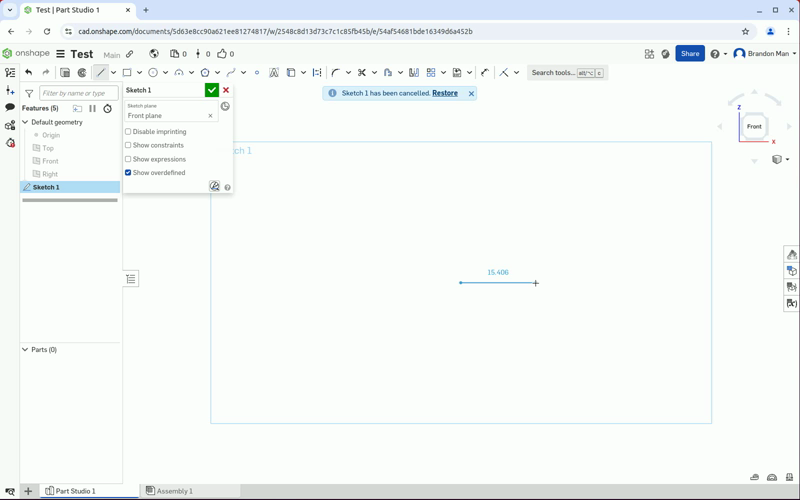
key_up(shift)
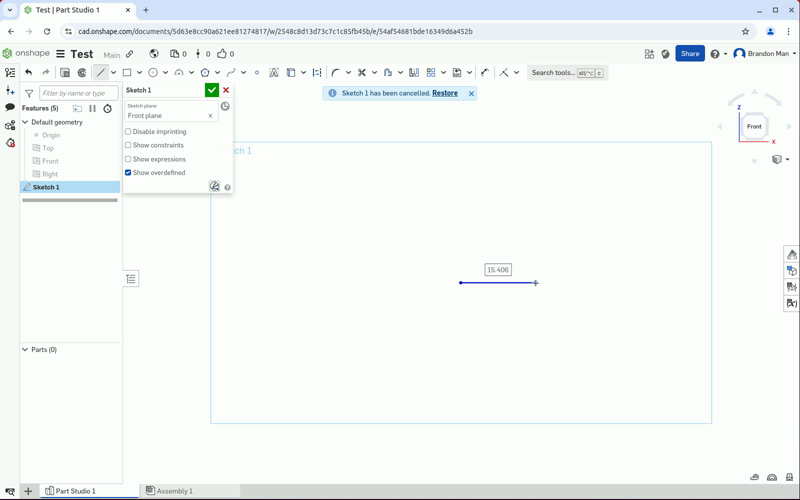
key(esc)
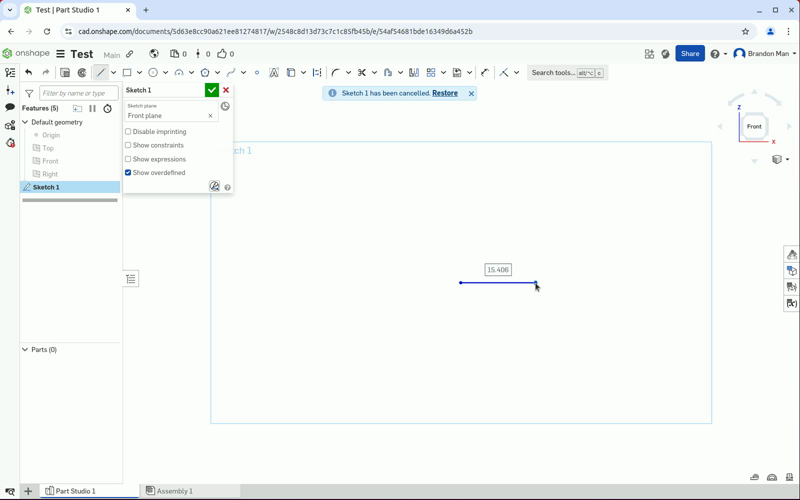
key(a)
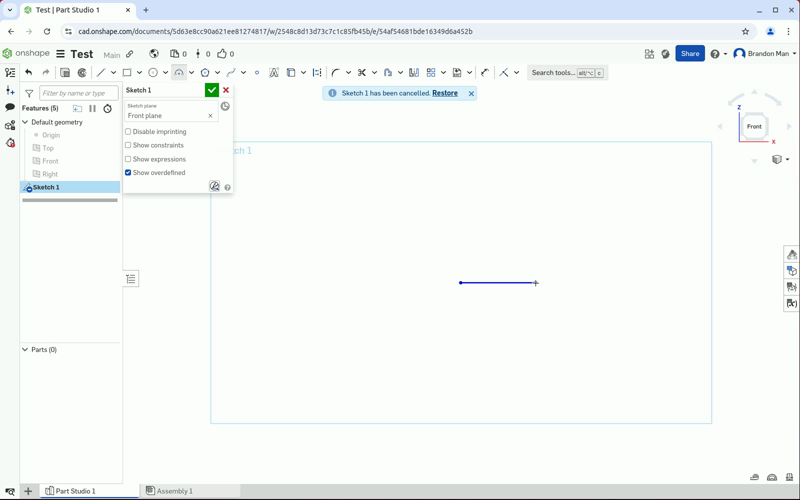
mouse_move(535, 282)
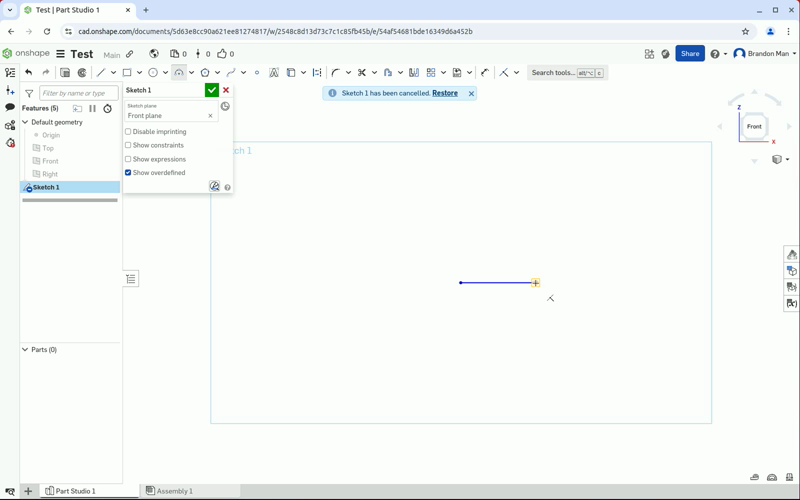
click(535, 282)
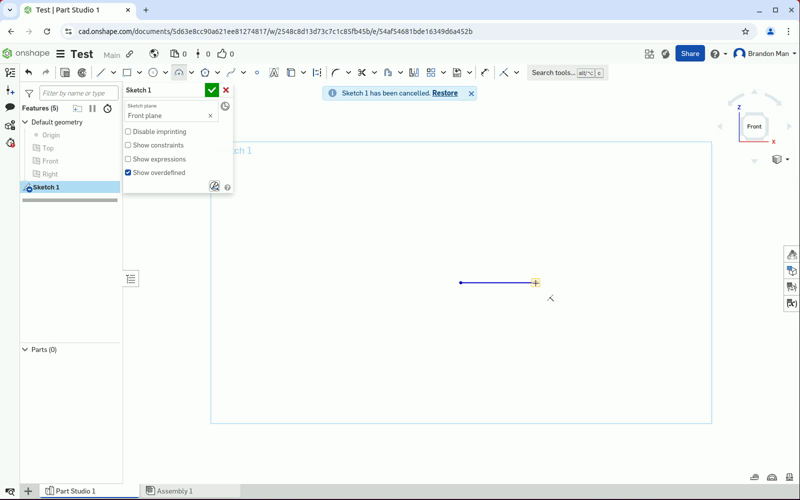
key_down(shift)
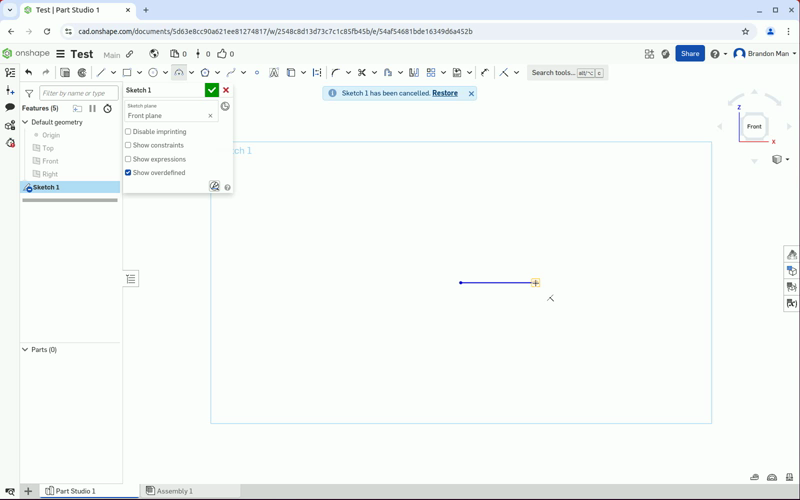
mouse_move(535, 208)
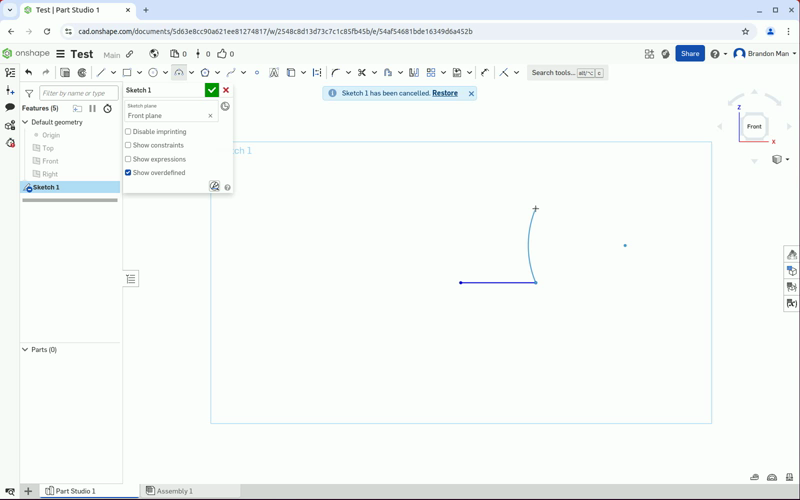
click(535, 208)
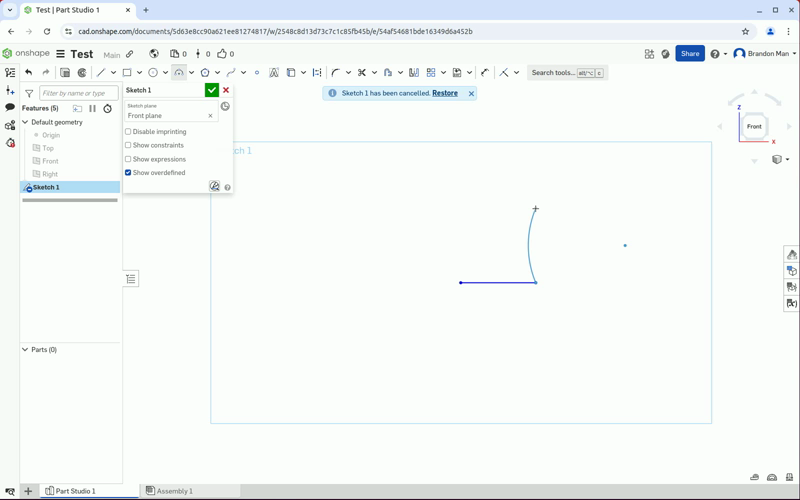
mouse_move(572, 245)
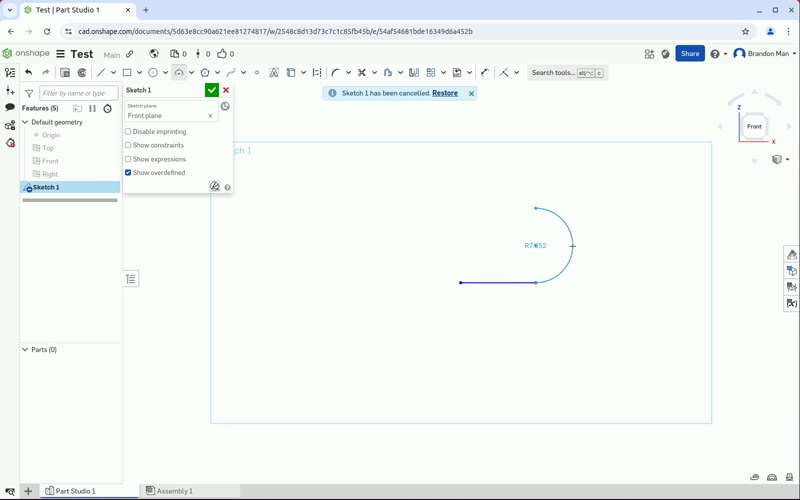
click(572, 245)
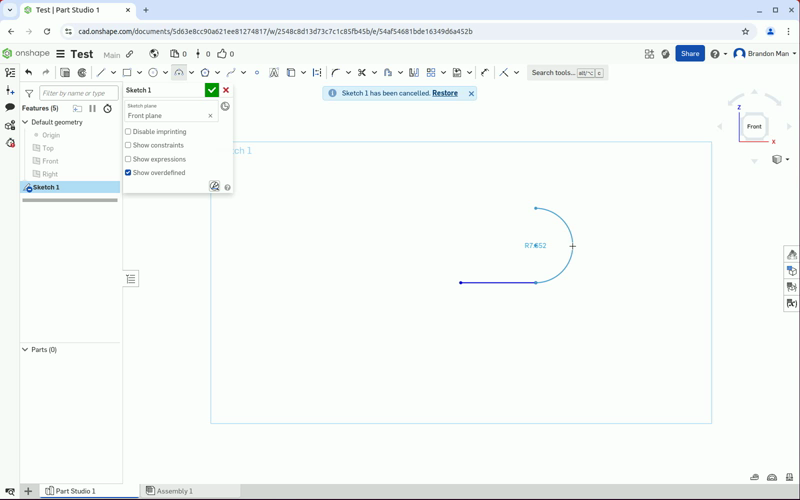
key_up(shift)
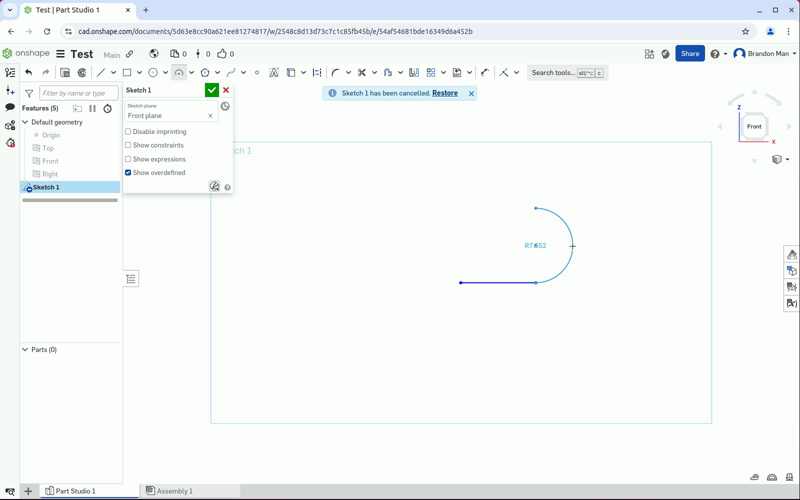
key(esc)
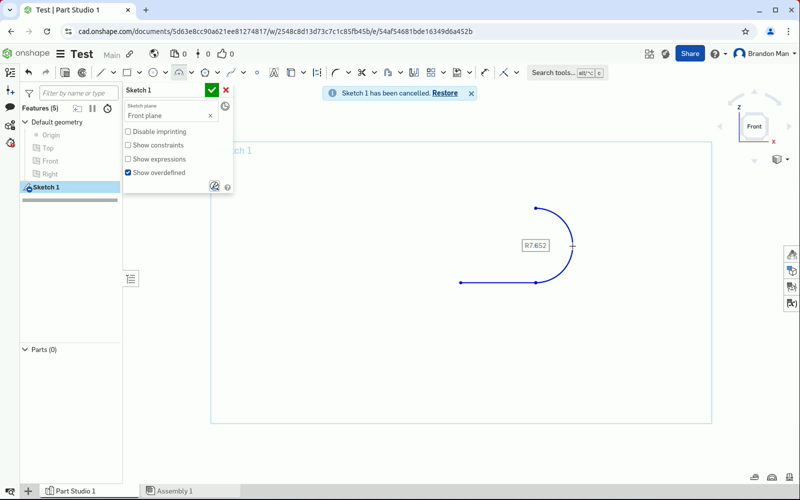
key(l)
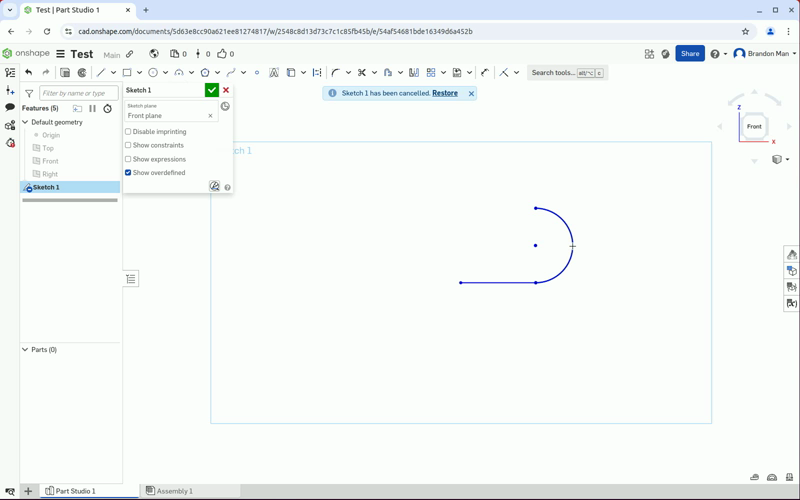
mouse_move(535, 208)
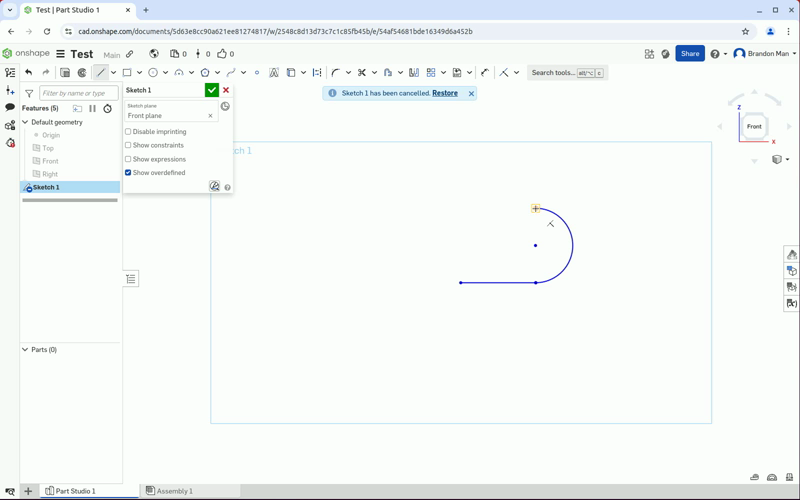
click(535, 208)
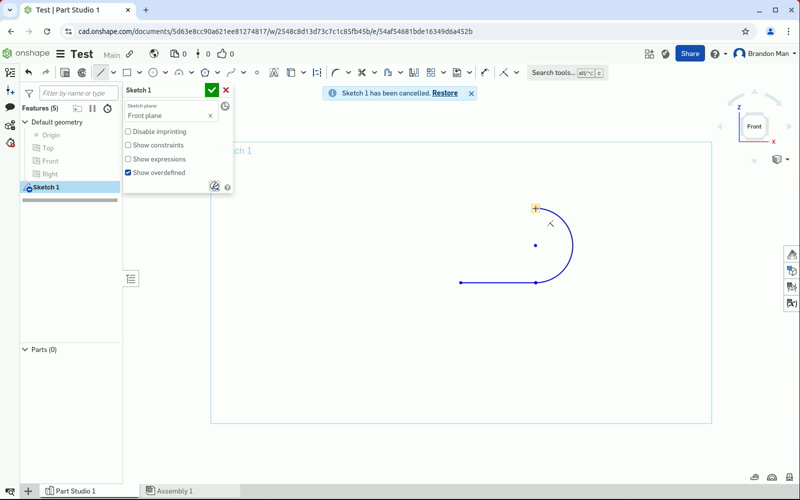
key_down(shift)
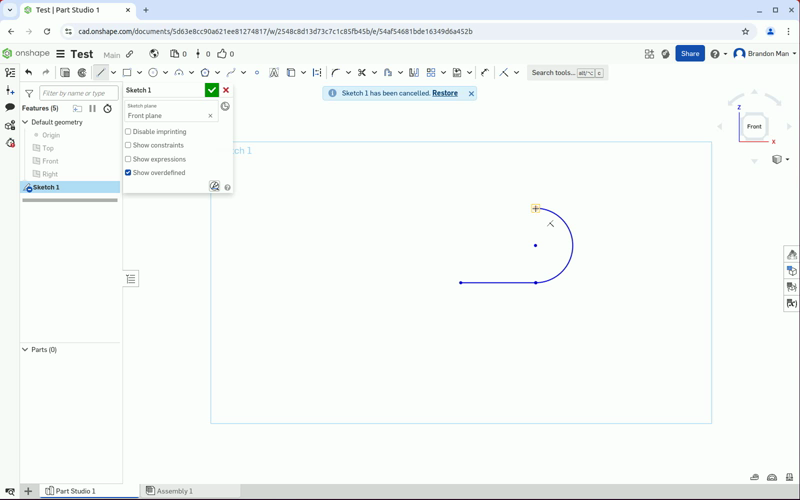
mouse_move(460, 208)
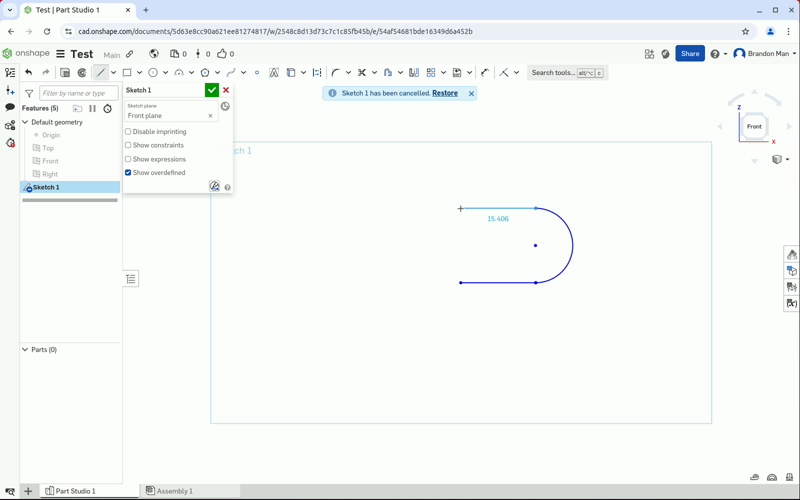
click(460, 208)
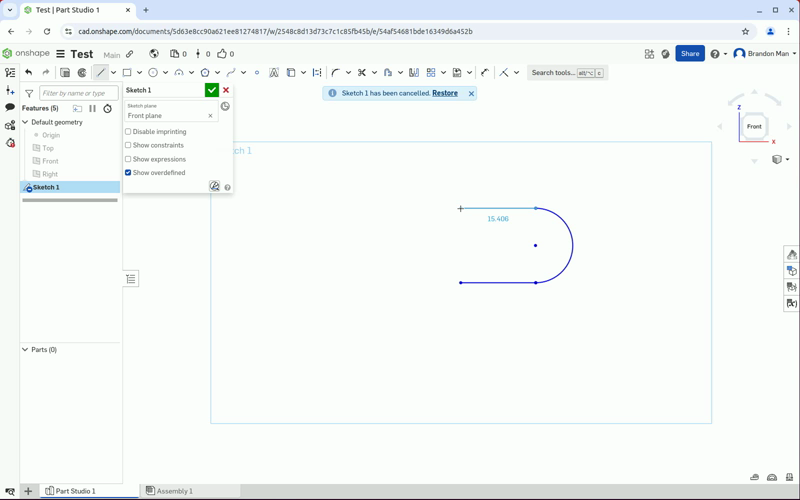
key_up(shift)
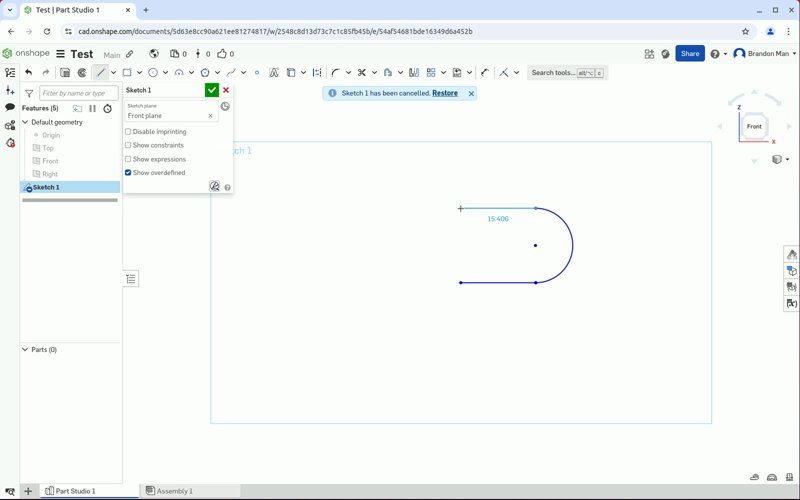
key_down(shift)
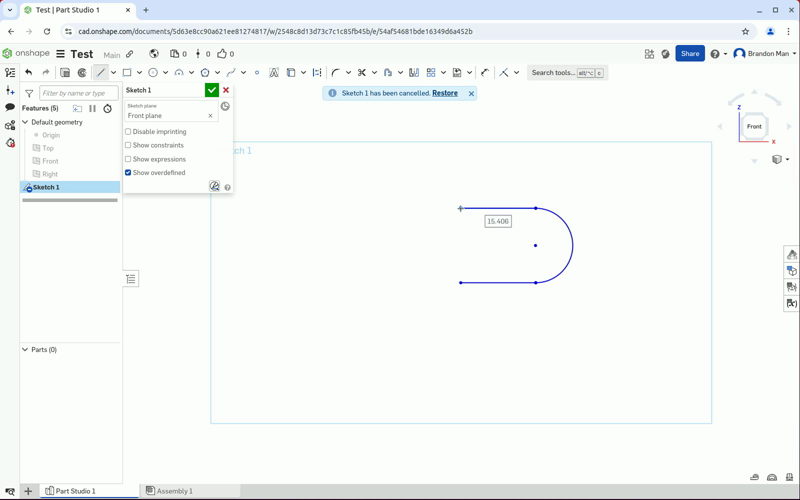
mouse_move(460, 282)
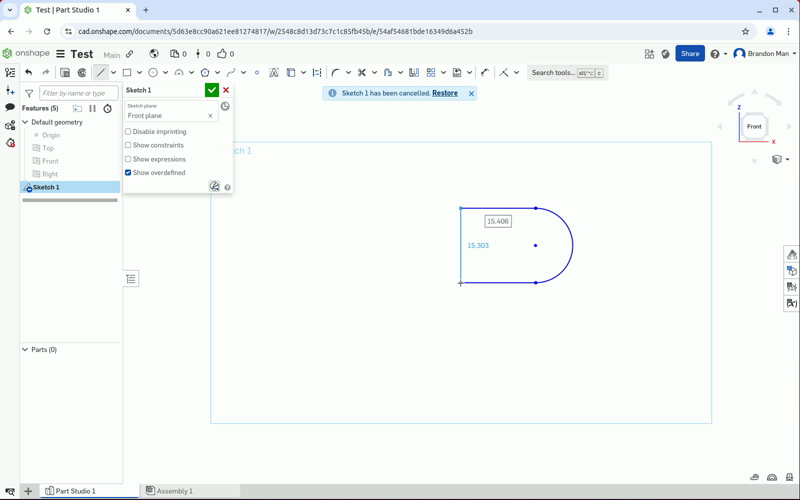
key_up(shift)
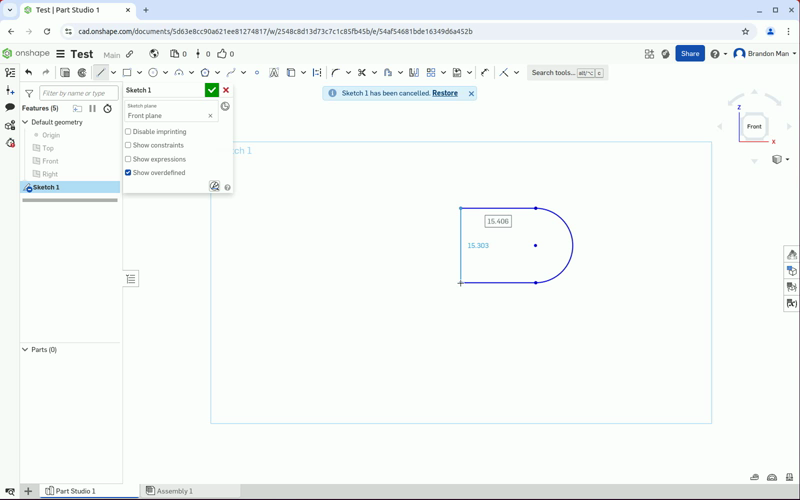
click(460, 282)
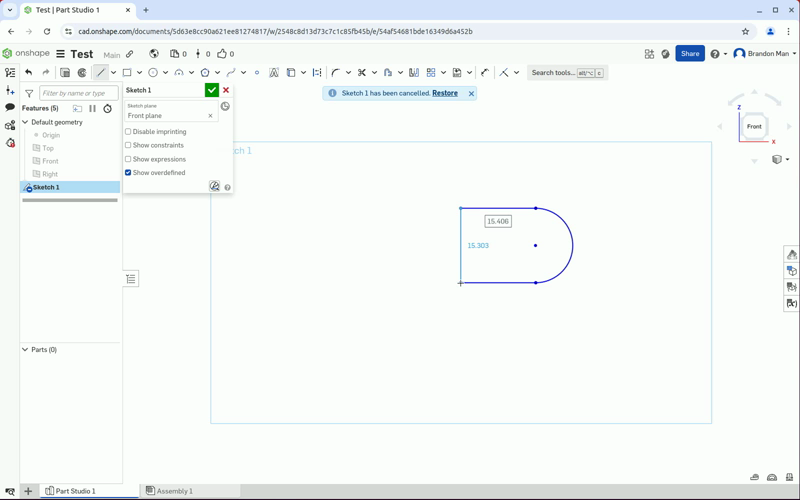
key(esc)
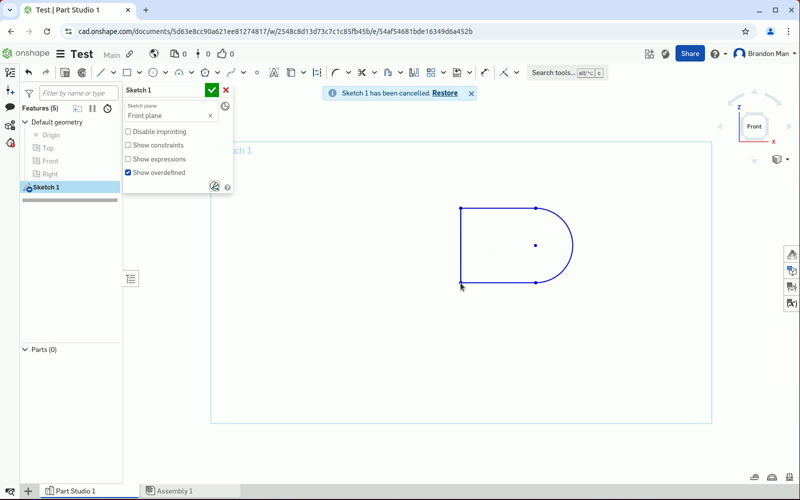
mouse_move(518, 255)
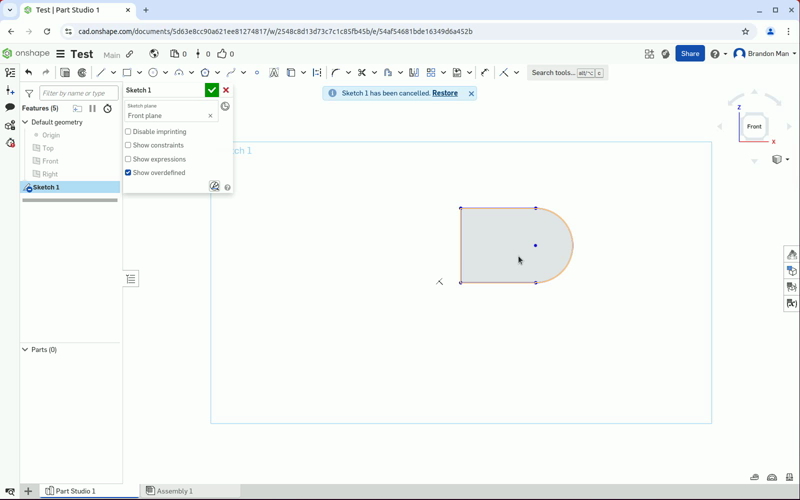
click(518, 255)
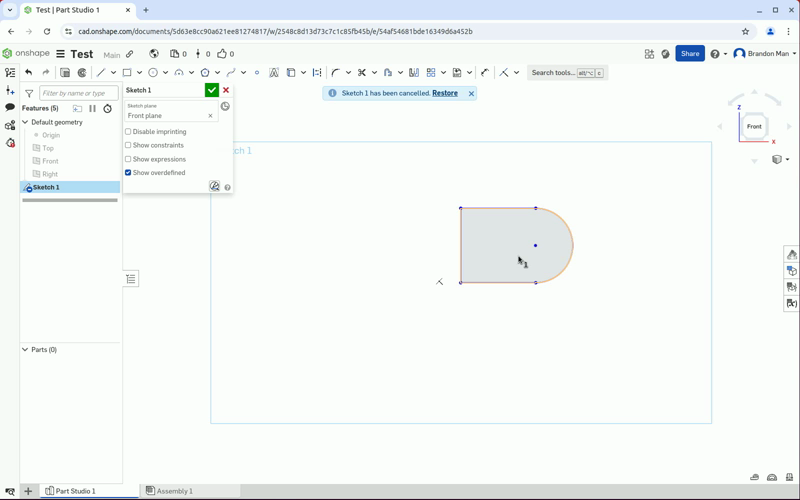
mouse_move(73, 352)
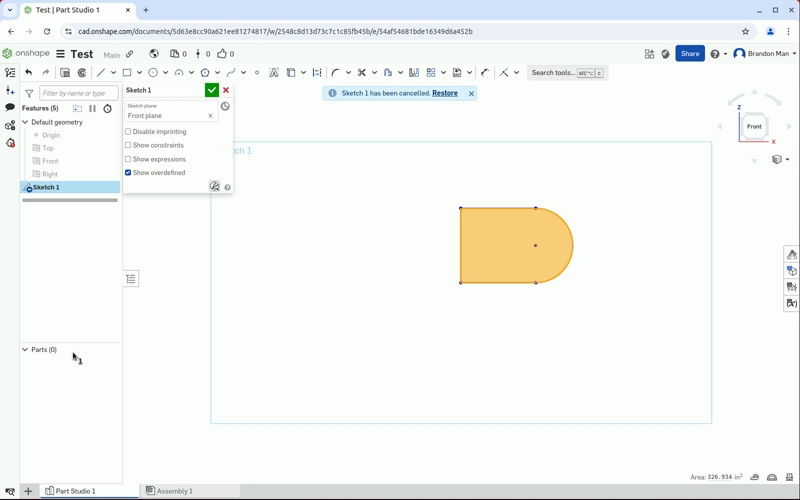
key(shift+y)
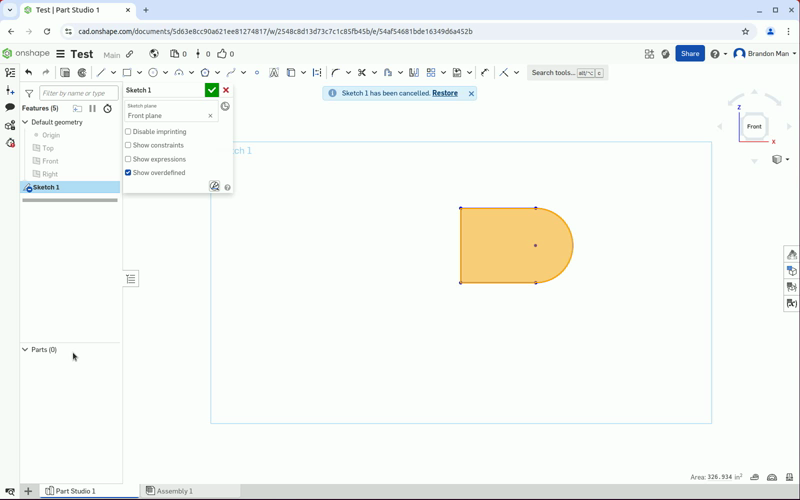
key(shift+e)
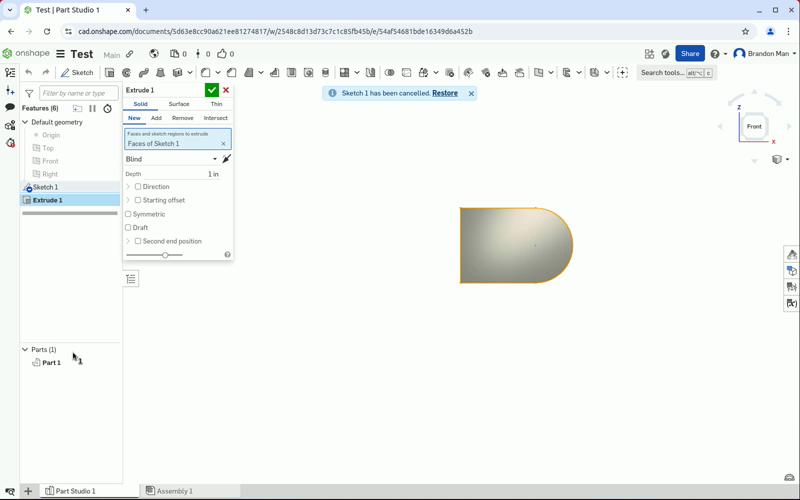
mouse_move(143, 106)
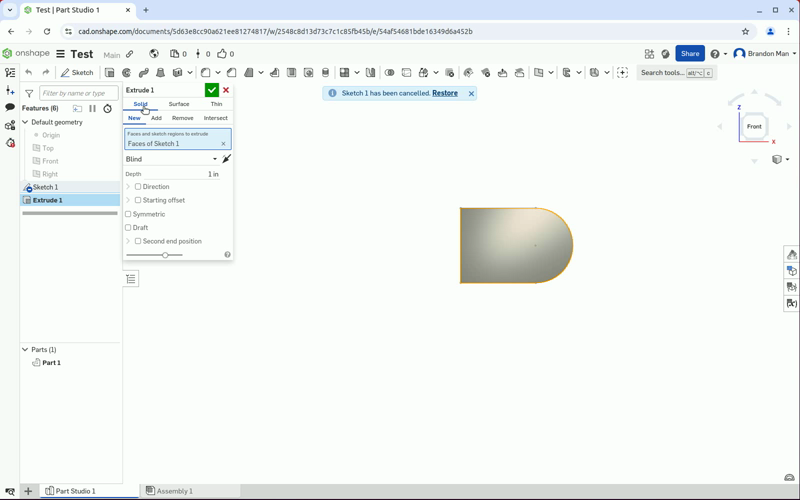
click(143, 106)
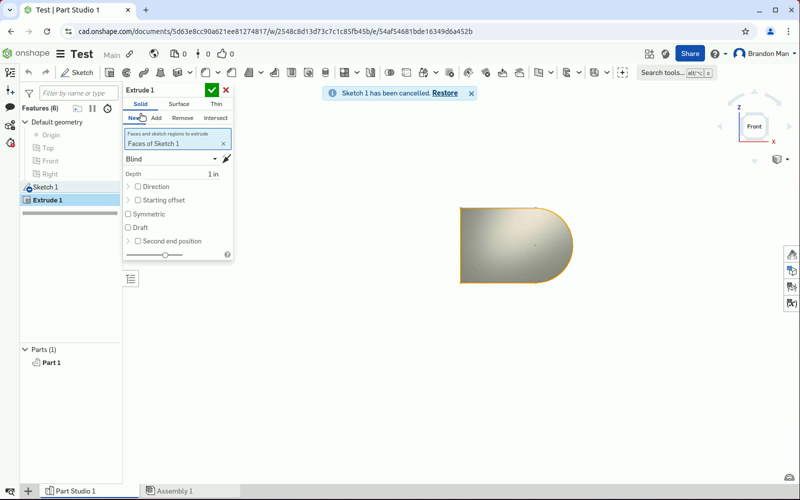
mouse_move(137, 120)
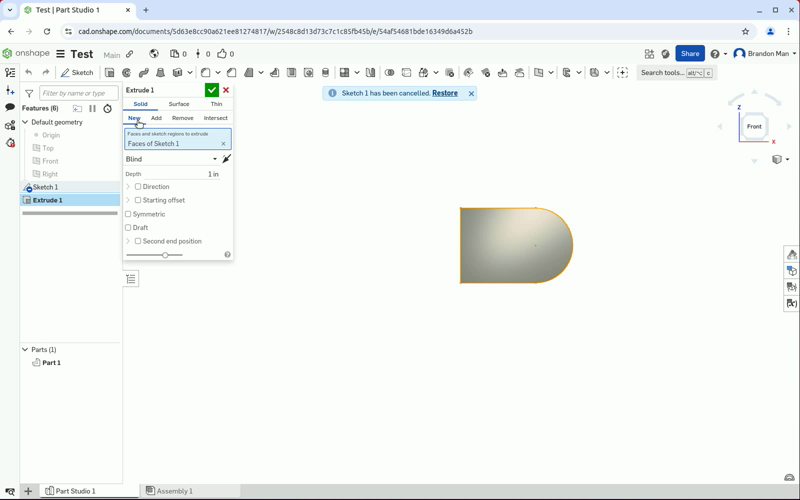
click(137, 120)
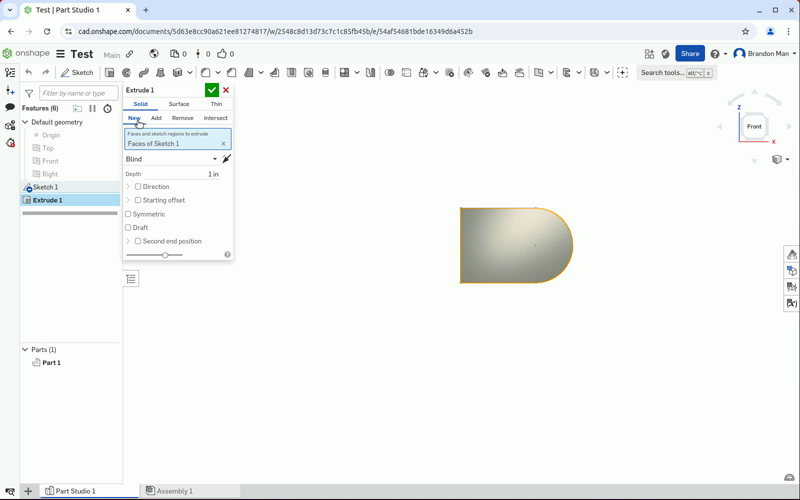
key(tab, 4)
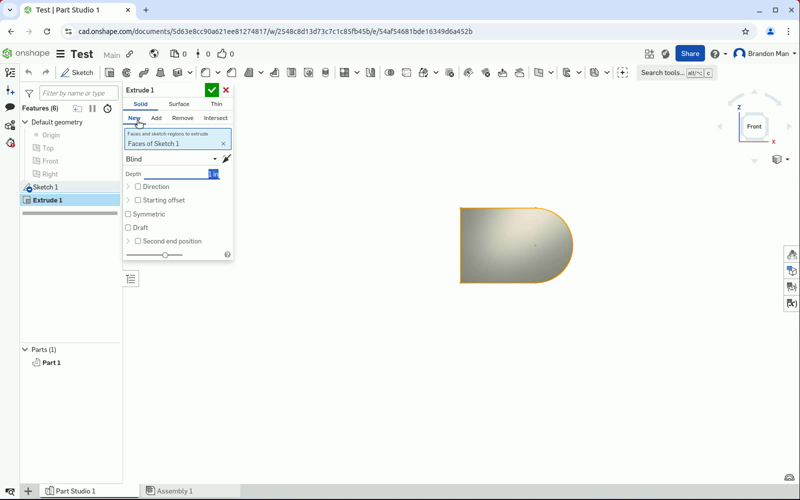
text(7.703)
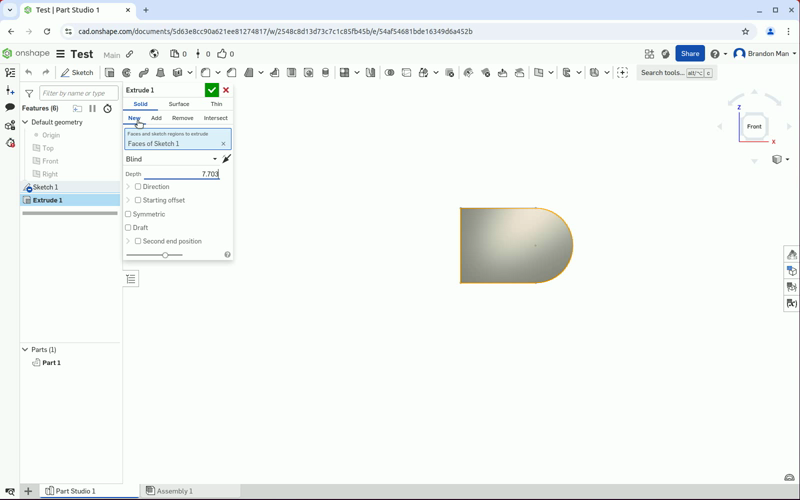
key(enter)
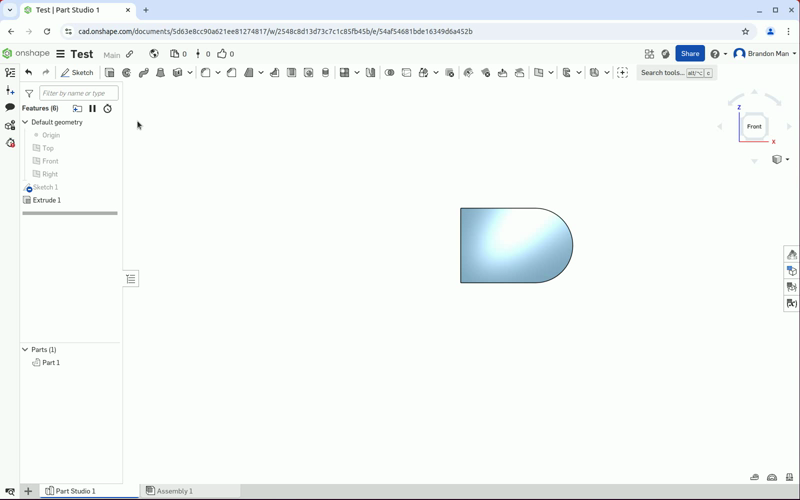
key(shift+h)
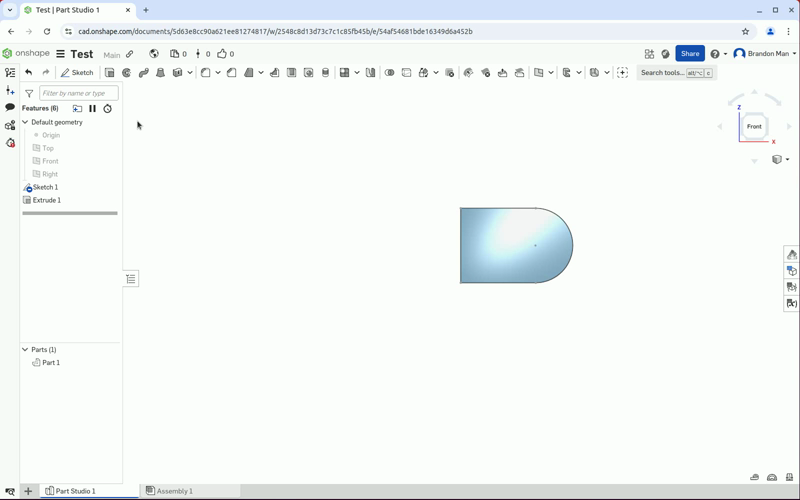
key(shift+h)
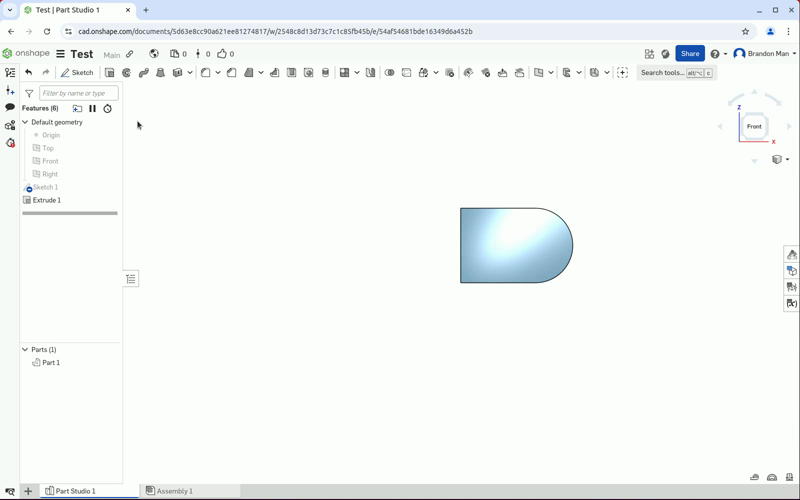
mouse_move(73, 189)
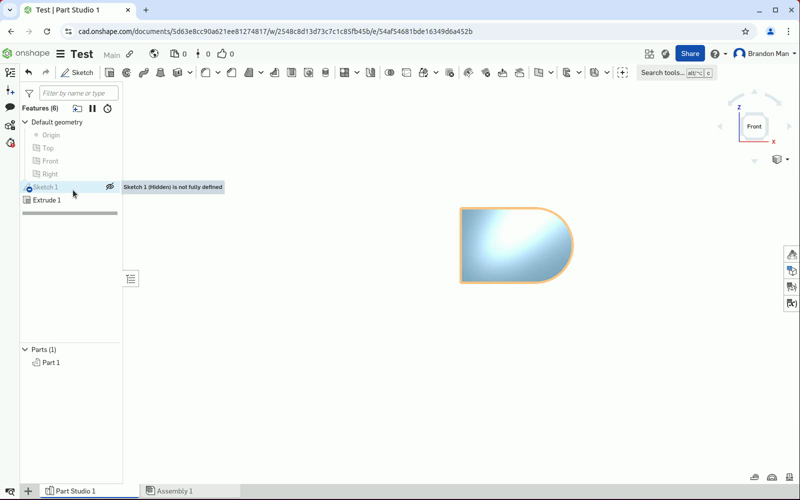
click(73, 189)
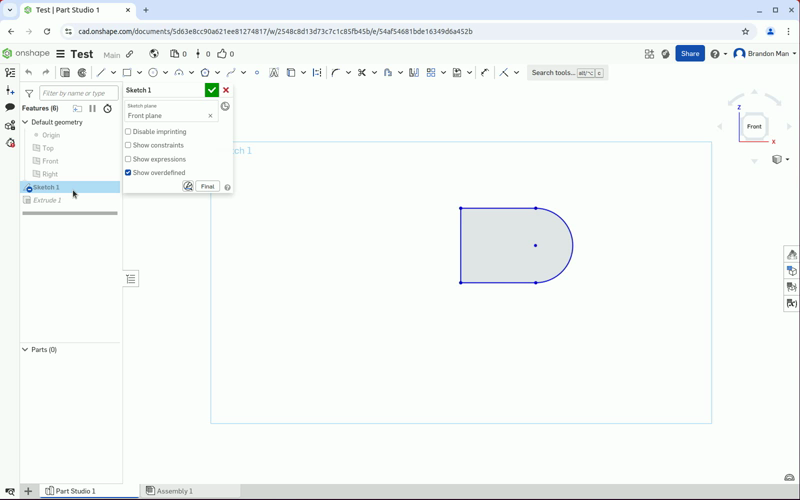
mouse_move(229, 92)
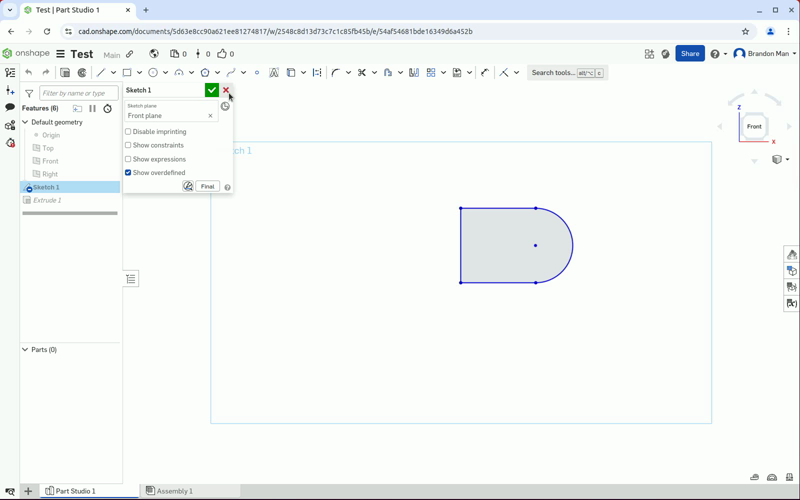
click(229, 92)
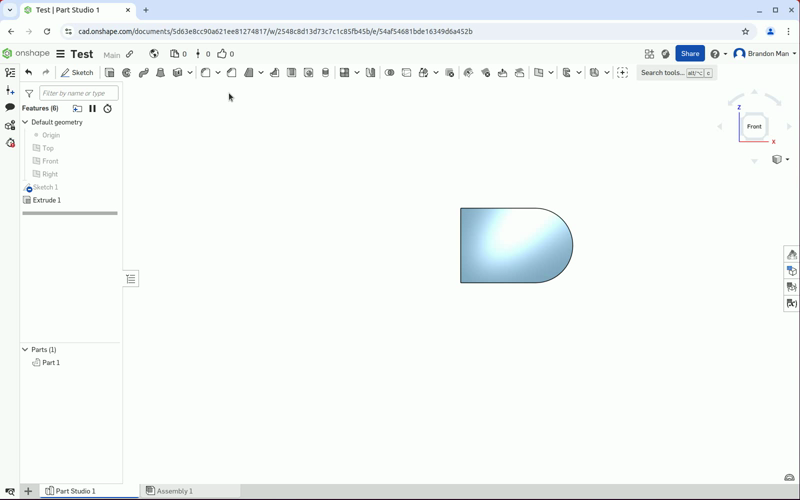
mouse_move(73, 352)
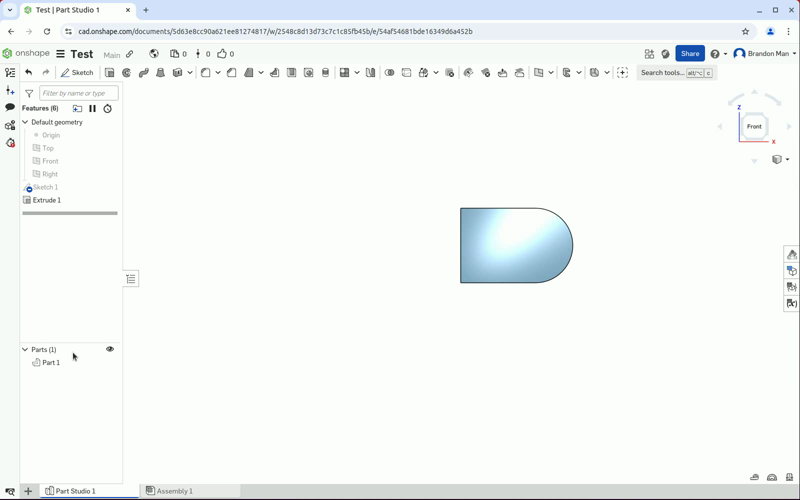
key(y)
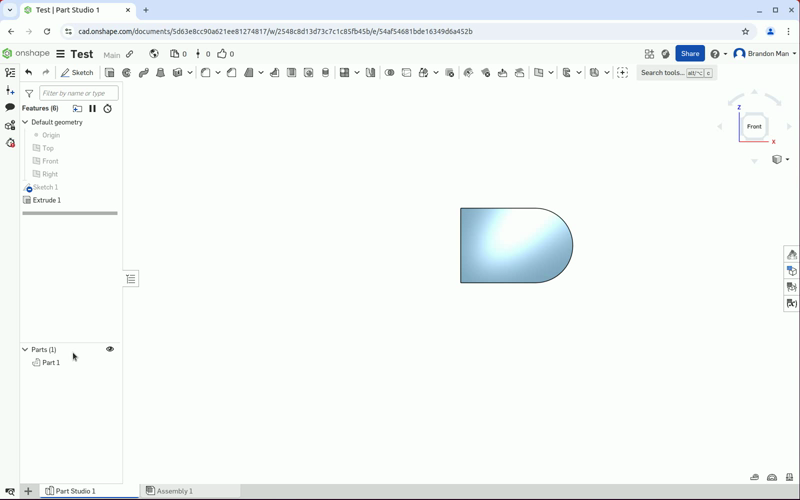
key(shift+p)
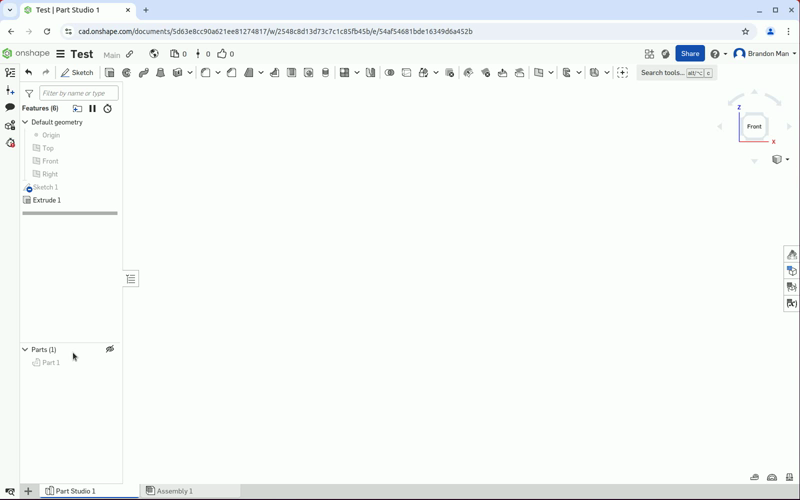
key(space)
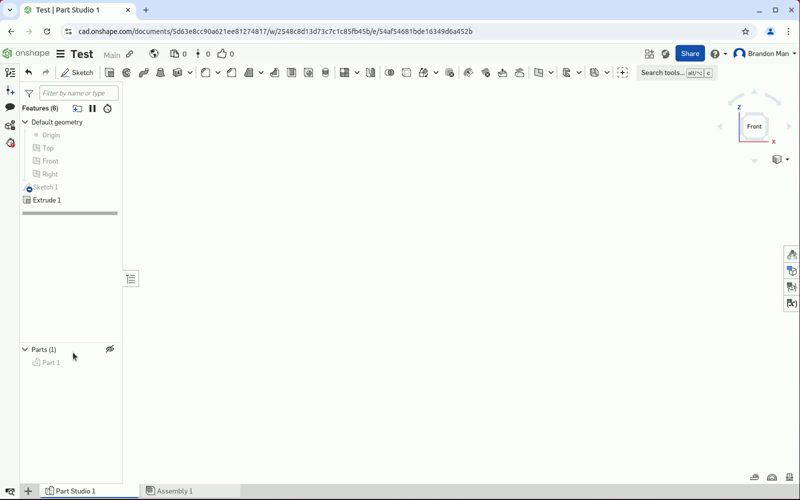
key_down(shift)
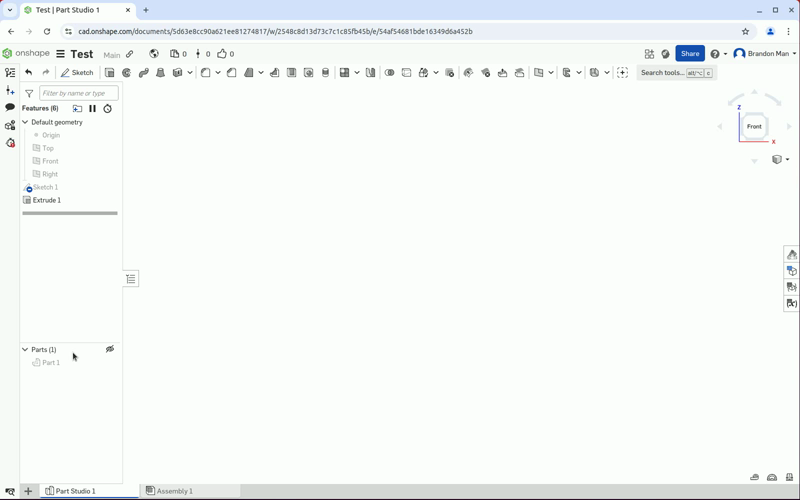
key(left)
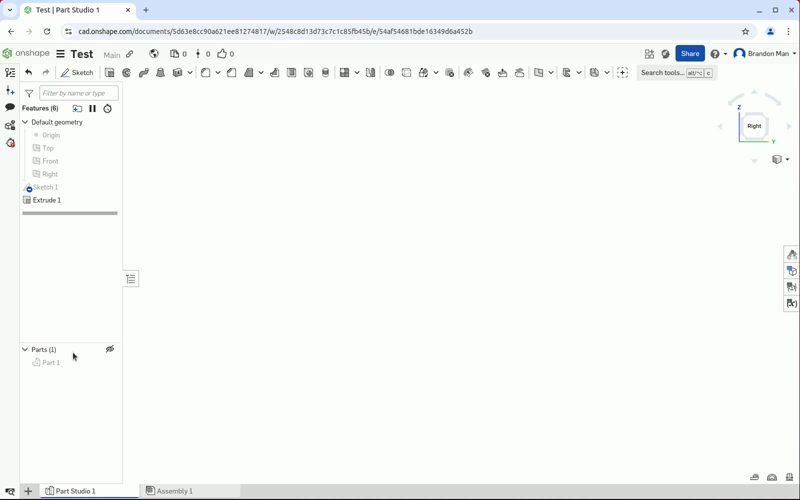
key_up(shift)
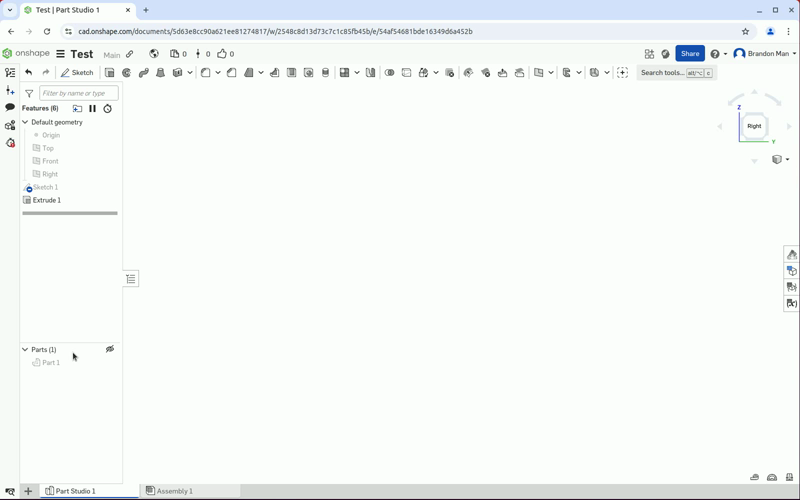
mouse_move(73, 352)
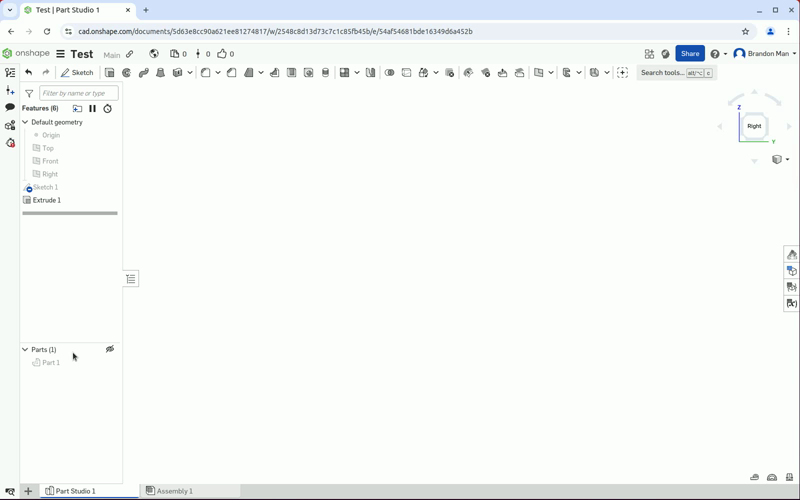
key(shift+y)
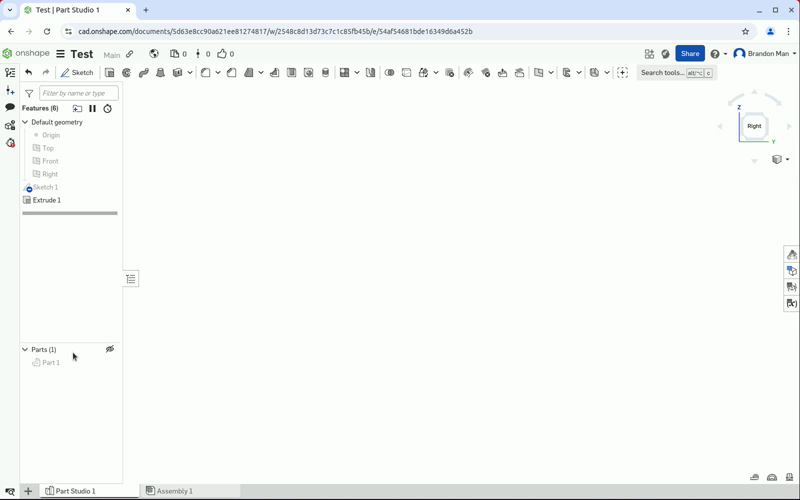
key(shift+s)
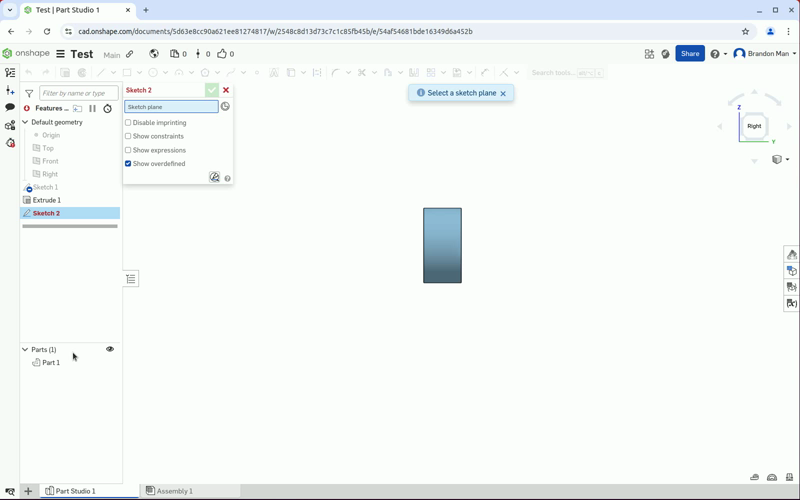
mouse_move(73, 176)
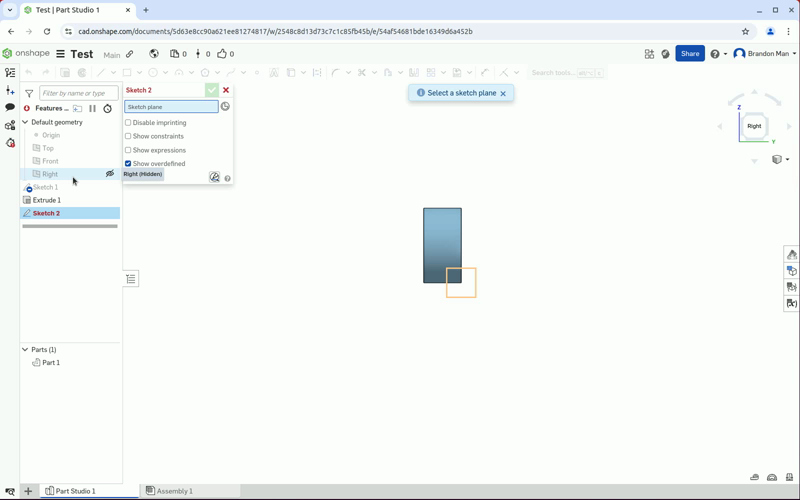
click(73, 176)
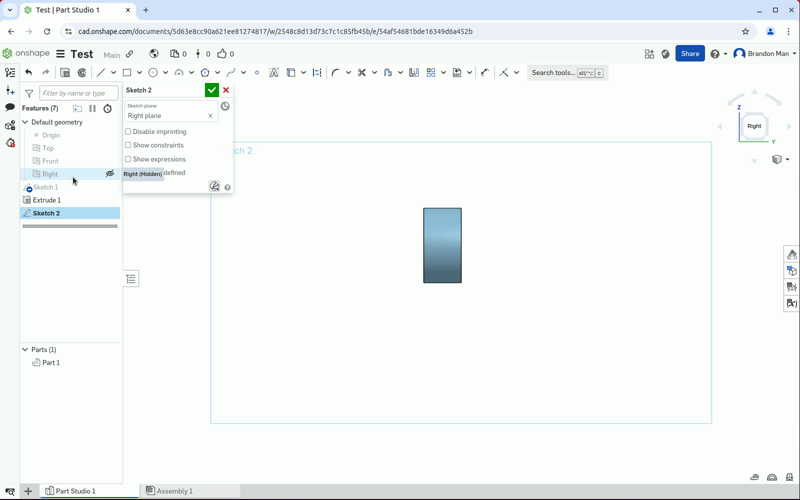
mouse_move(73, 352)
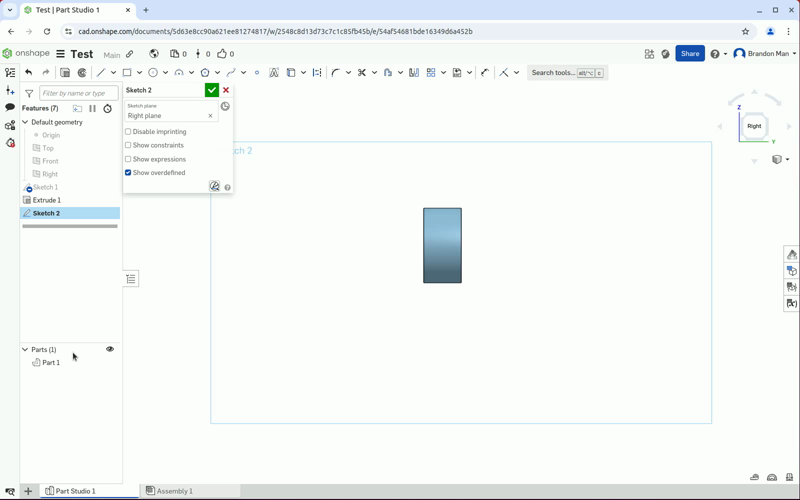
key(y)
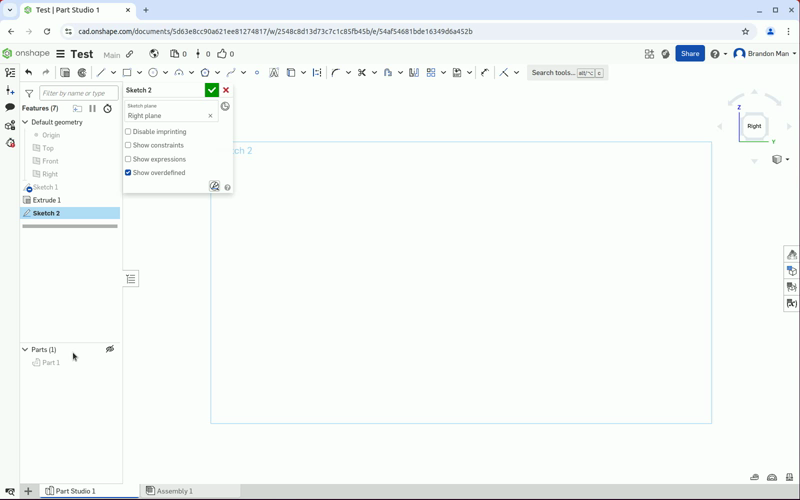
key(l)
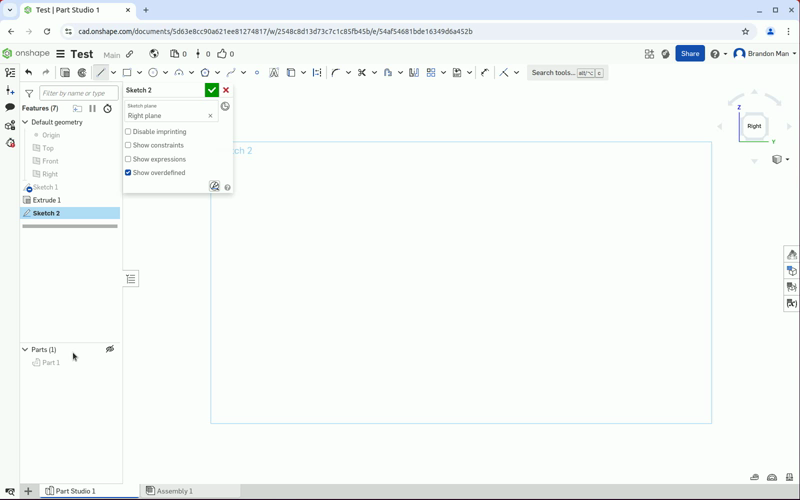
key_down(shift)
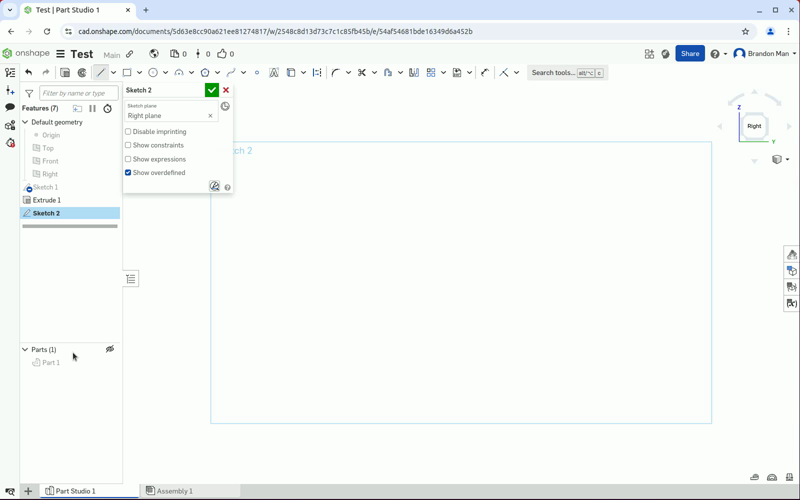
mouse_move(385, 282)
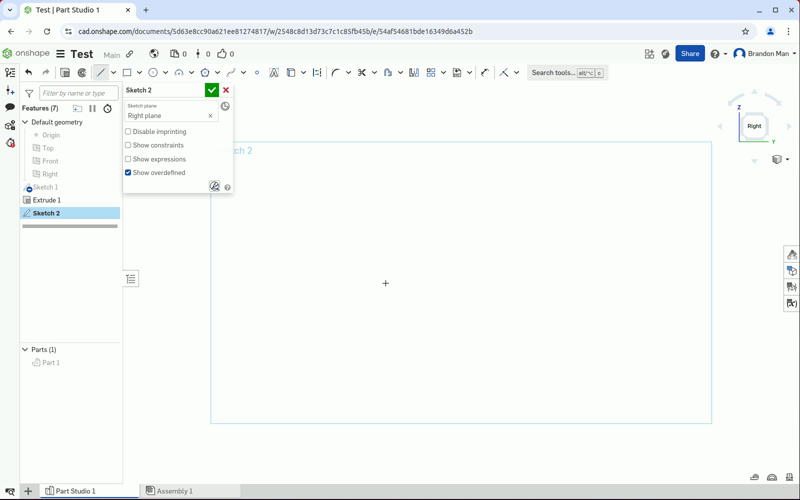
click(385, 282)
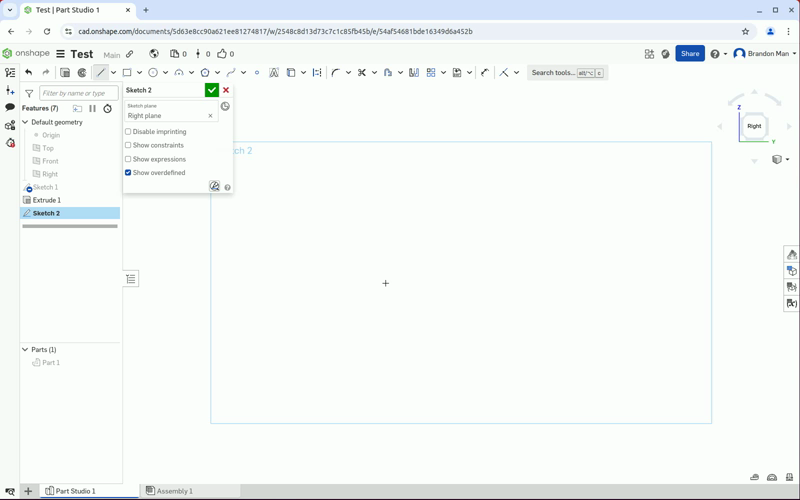
key_up(shift)
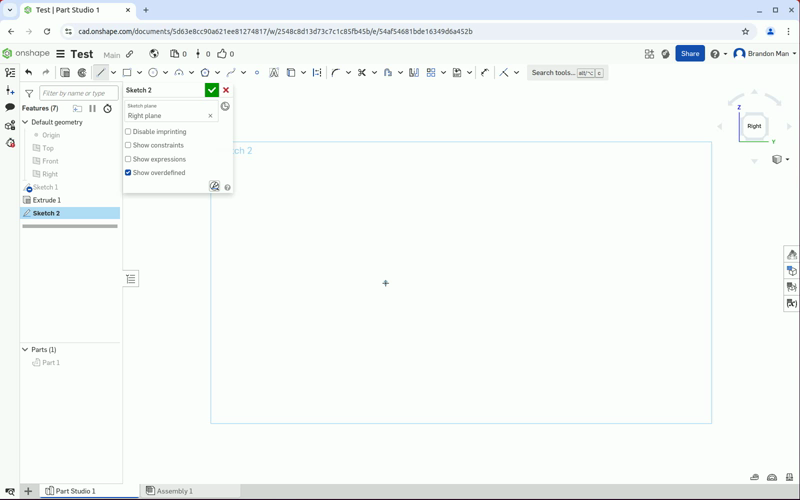
key_down(shift)
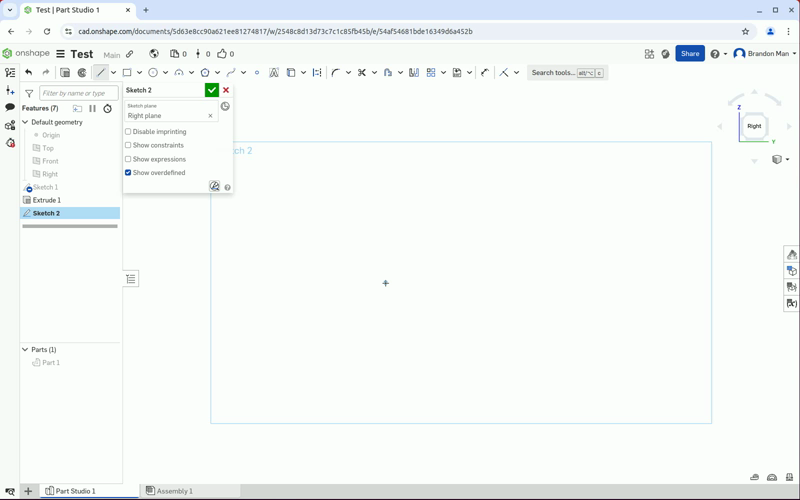
mouse_move(461, 282)
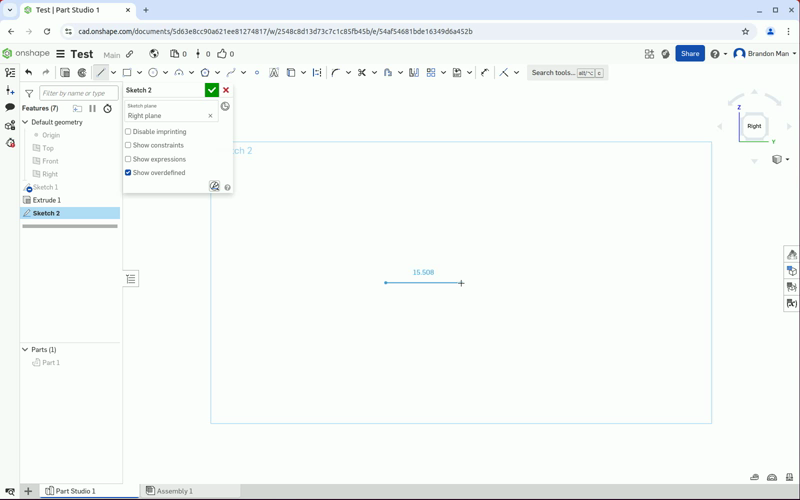
click(461, 282)
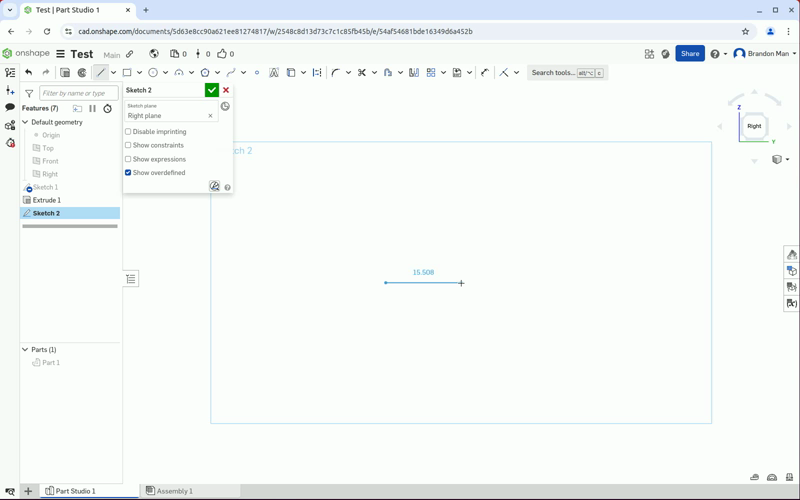
key_up(shift)
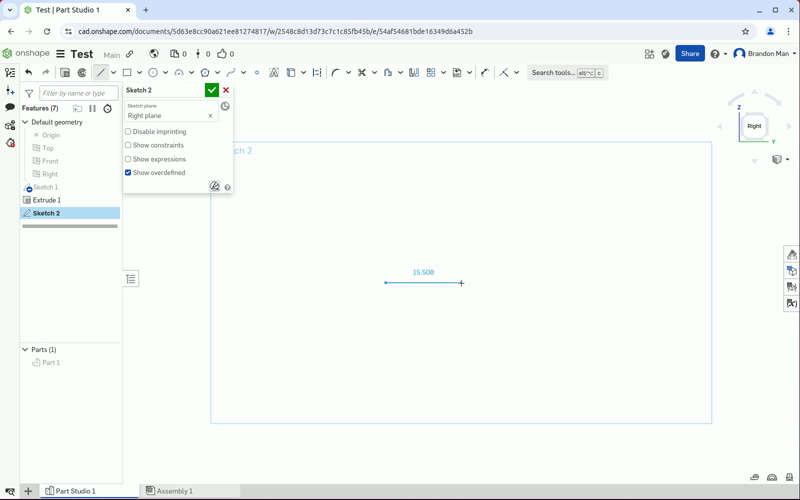
key_down(shift)
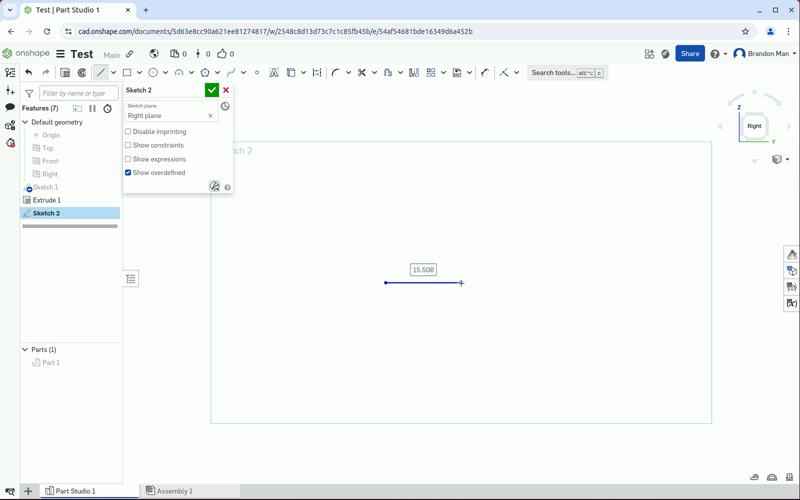
mouse_move(461, 207)
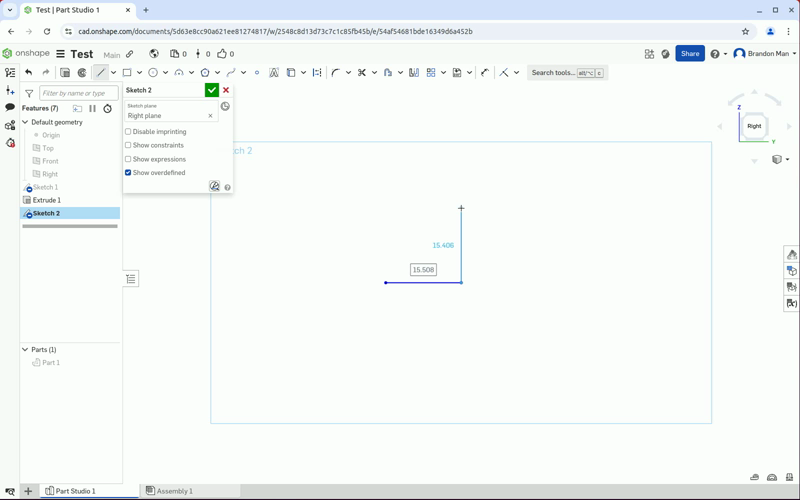
click(461, 207)
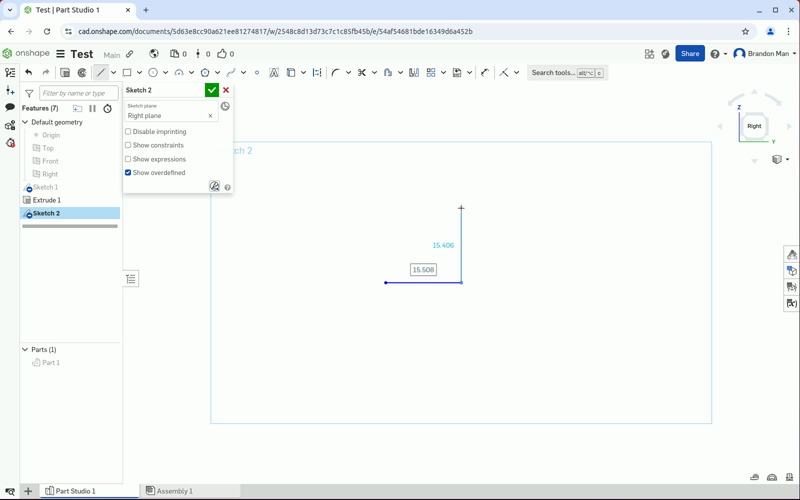
key_up(shift)
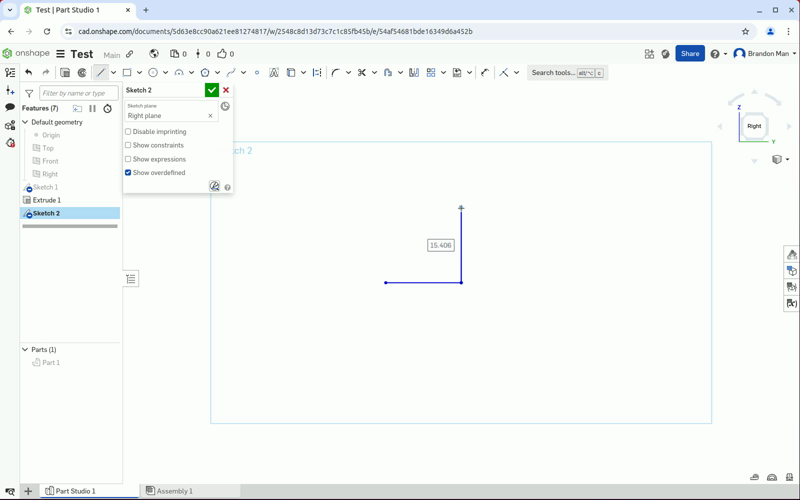
key_down(shift)
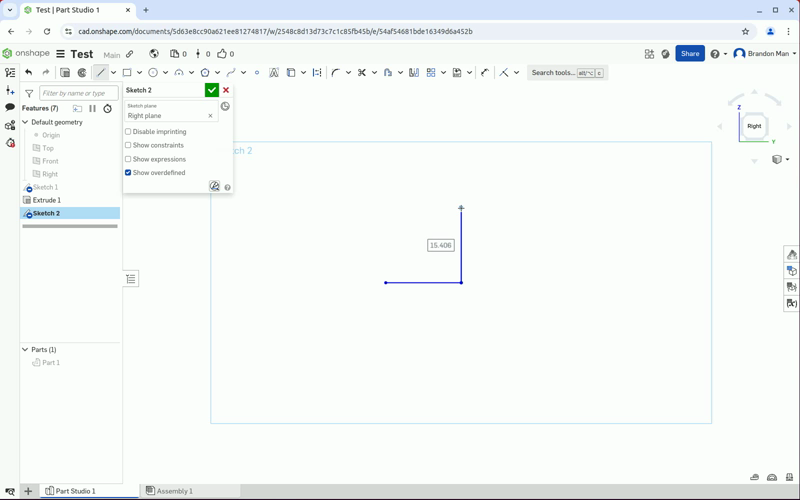
mouse_move(385, 207)
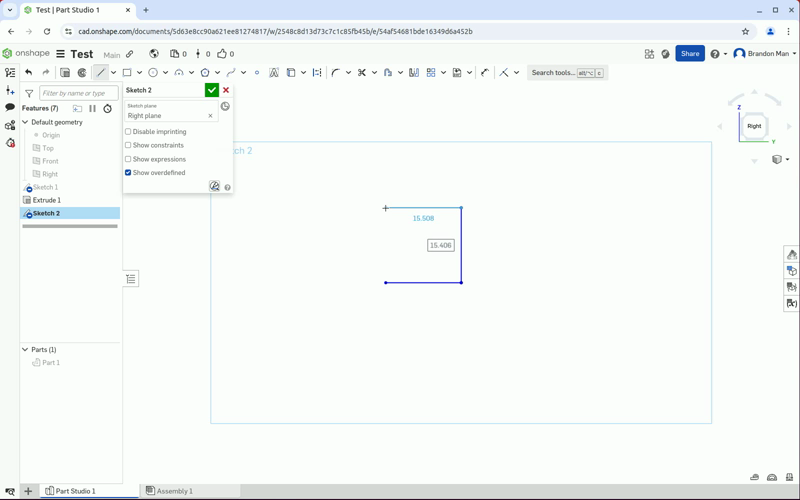
click(385, 207)
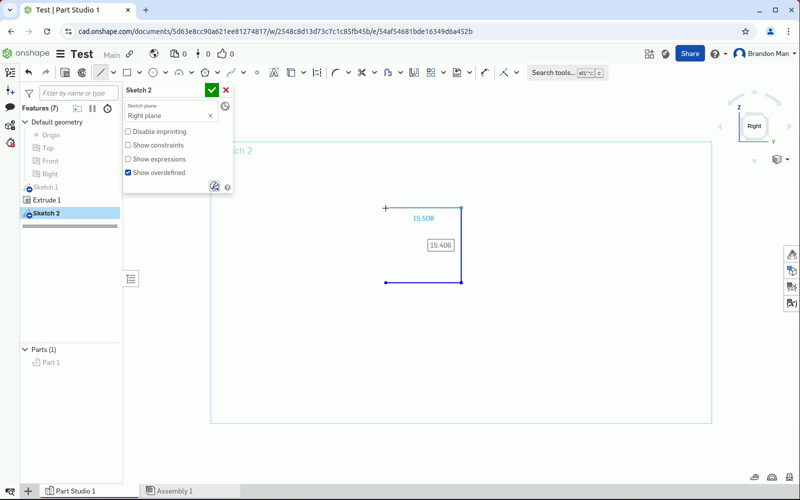
key_up(shift)
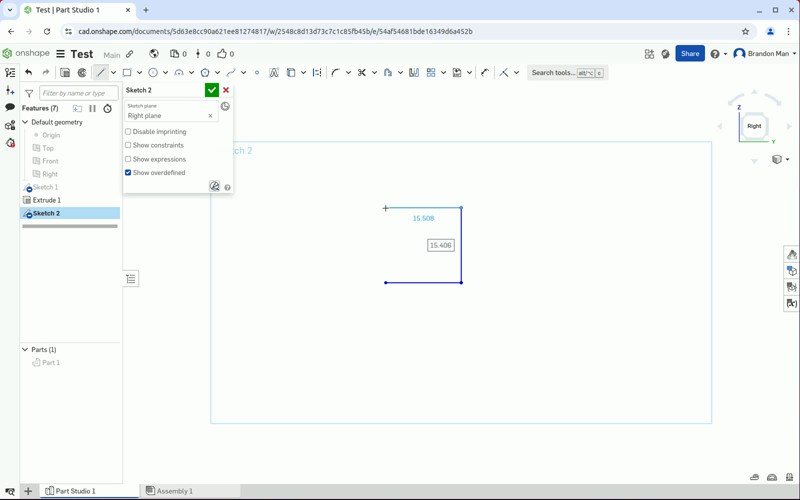
key_down(shift)
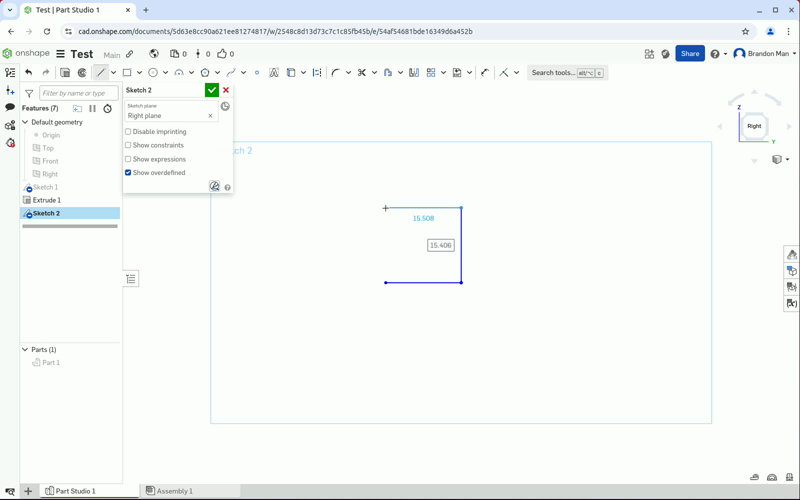
mouse_move(415, 207)
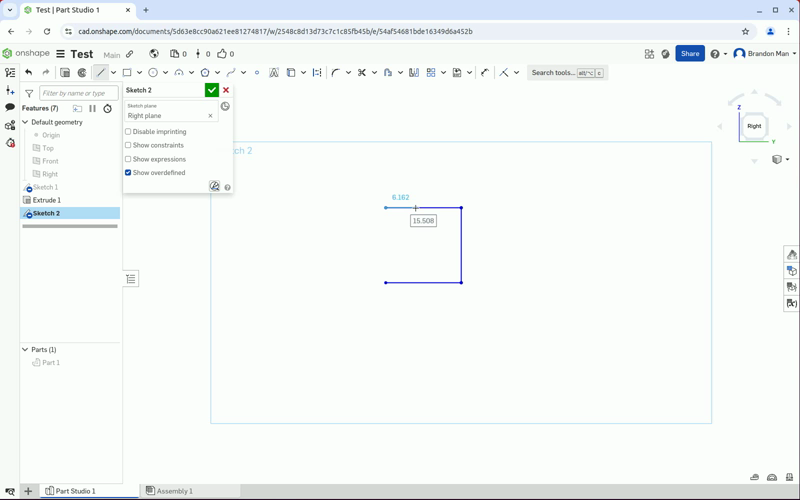
mouse_move(385, 226)
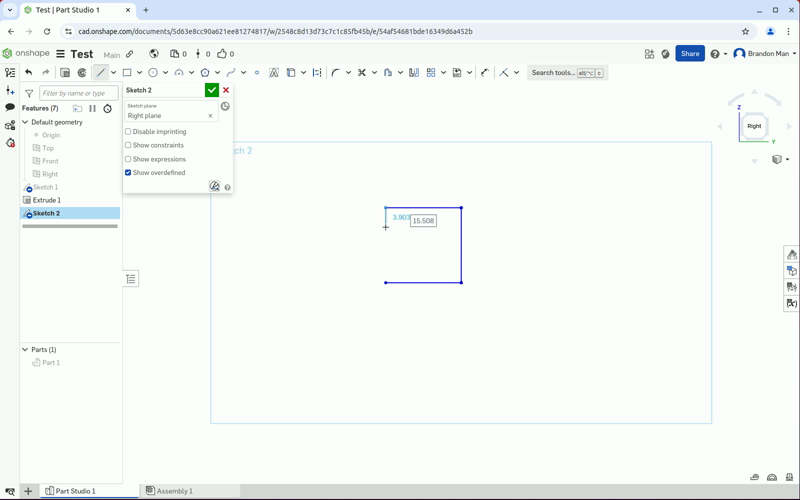
click(385, 226)
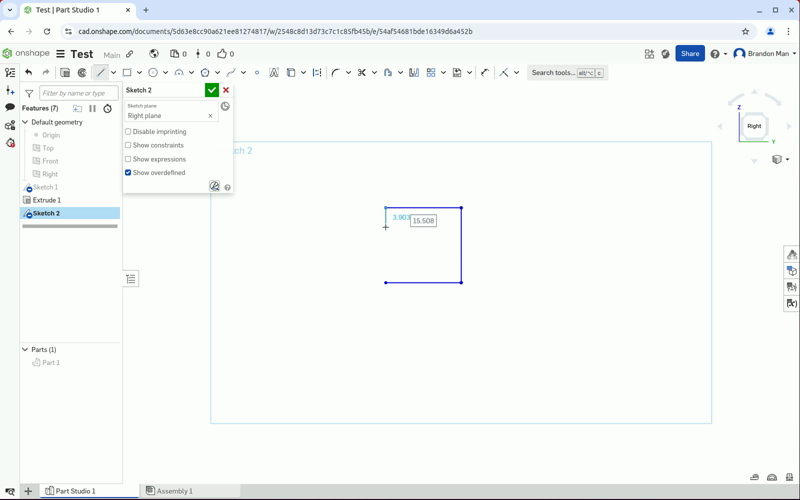
key_up(shift)
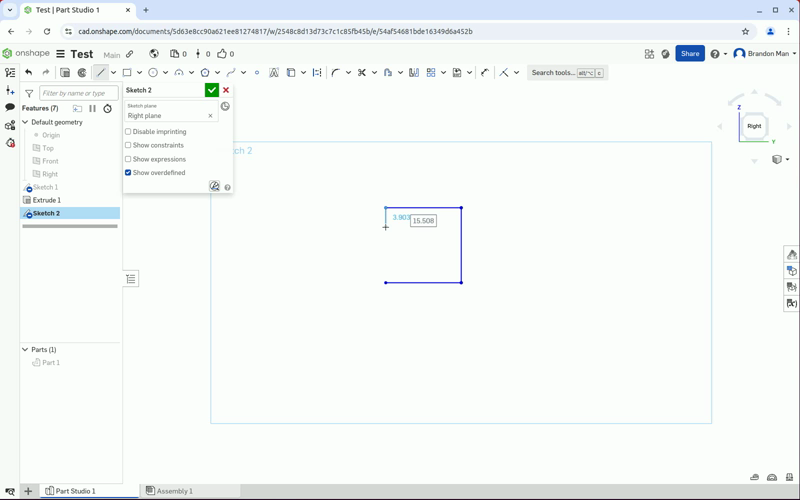
key_down(shift)
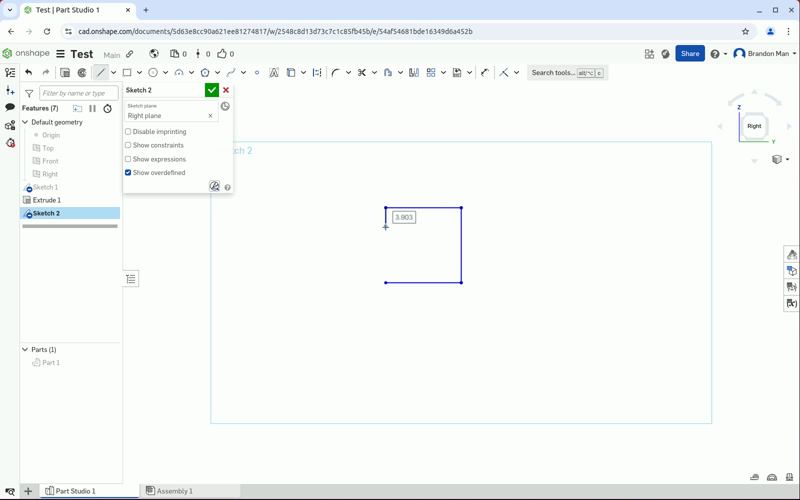
mouse_move(415, 226)
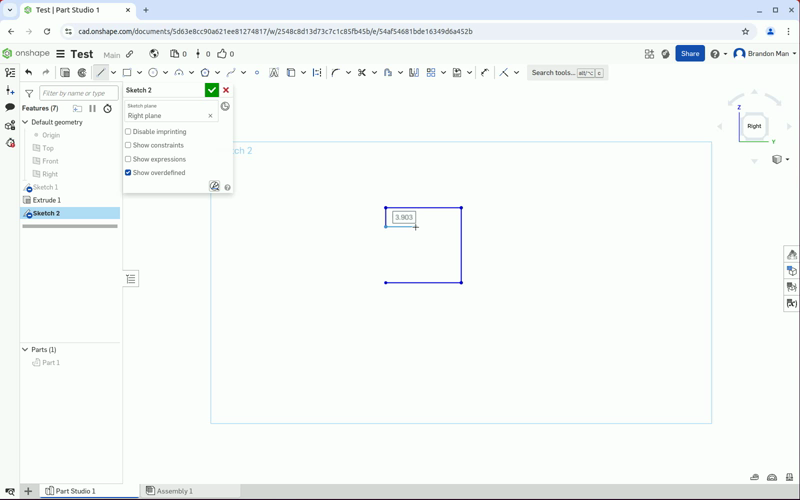
mouse_move(404, 226)
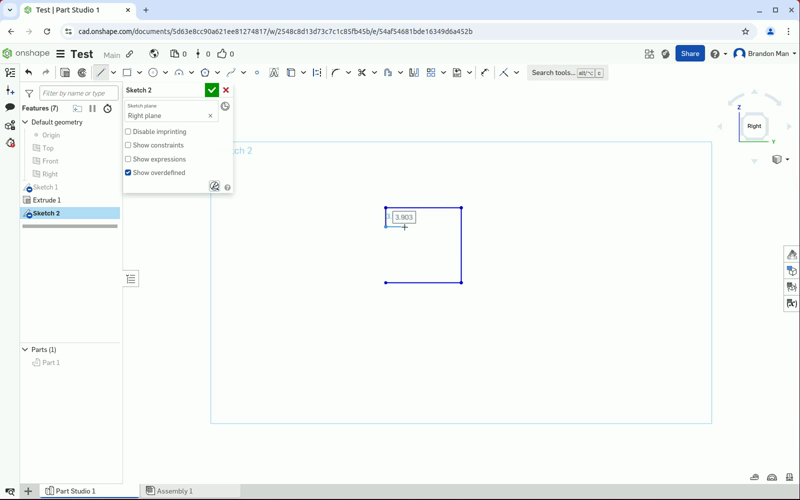
click(404, 226)
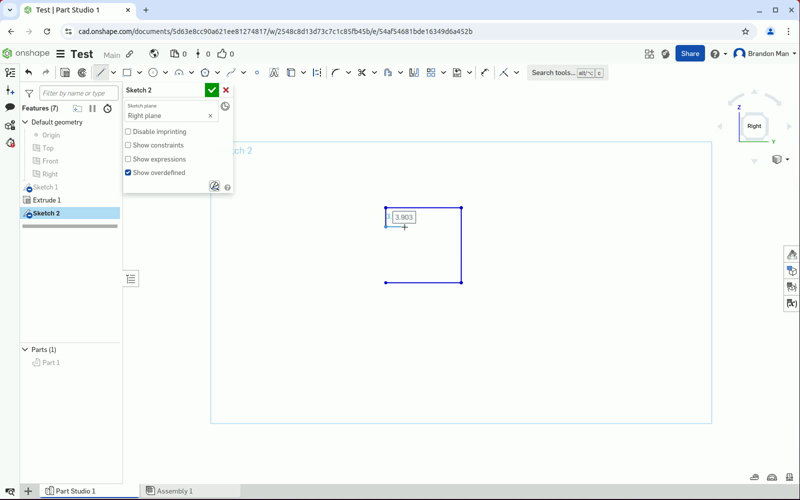
key_up(shift)
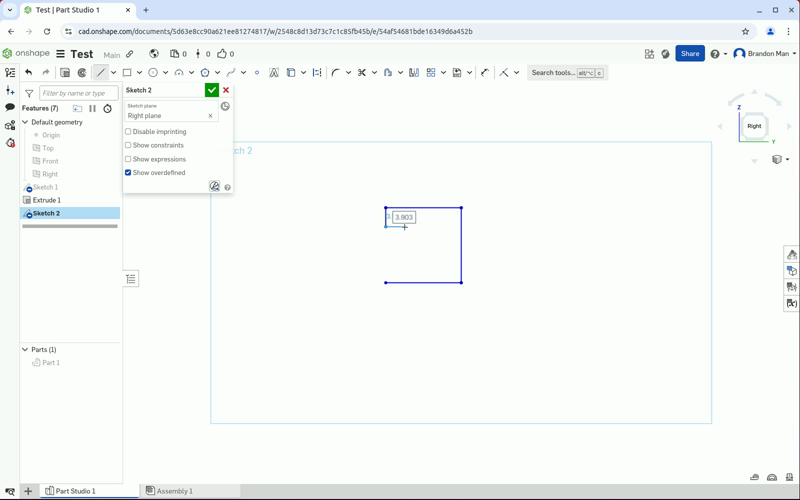
key_down(shift)
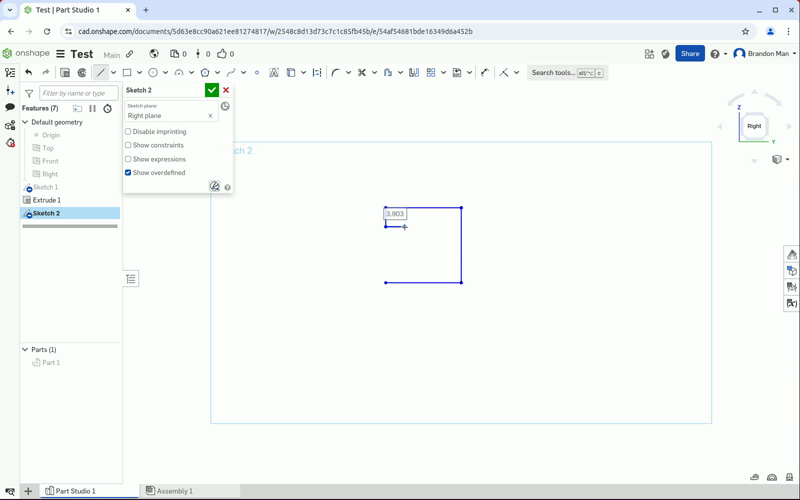
mouse_move(434, 226)
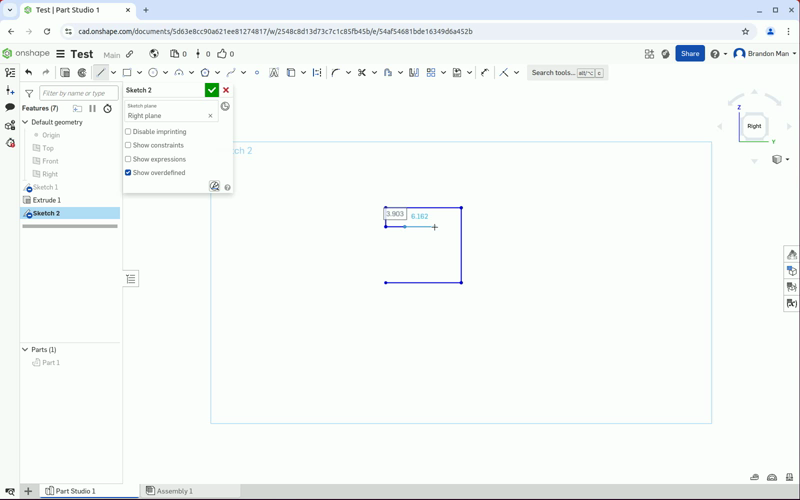
mouse_move(404, 264)
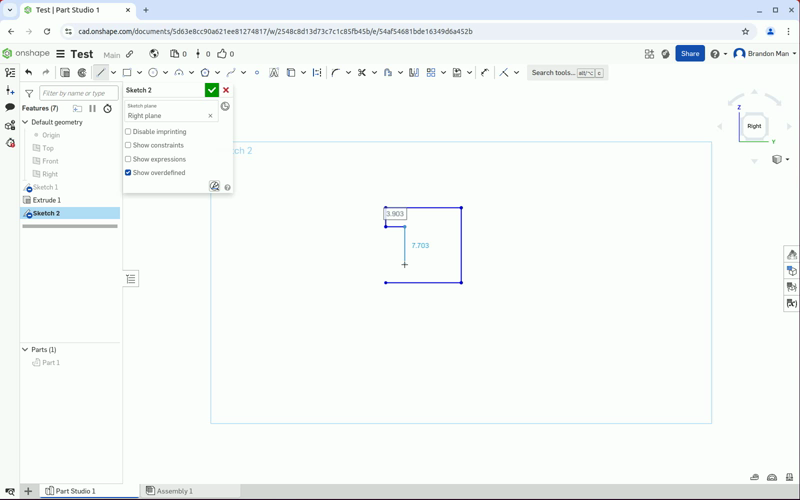
click(404, 264)
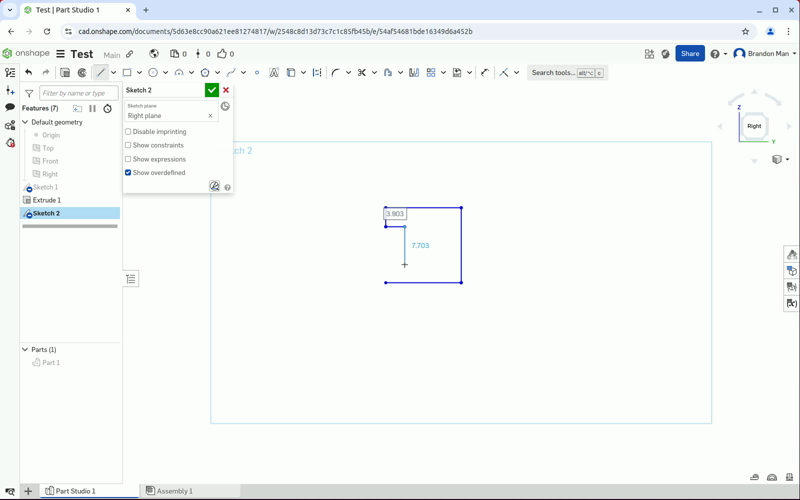
key_up(shift)
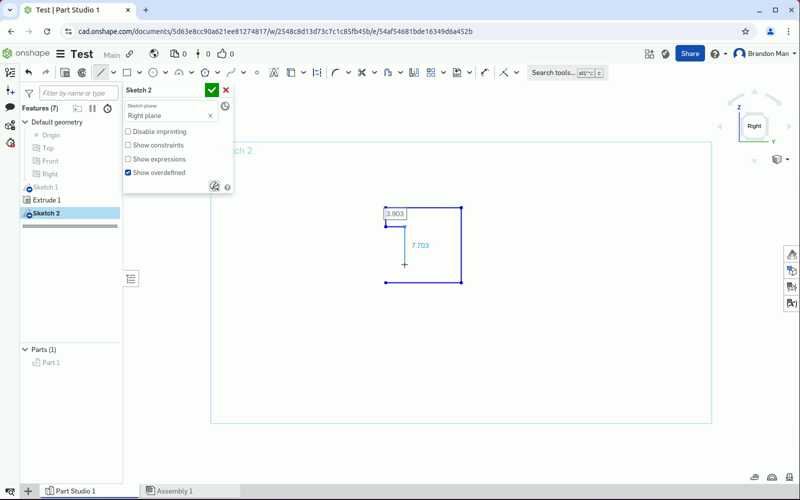
key_down(shift)
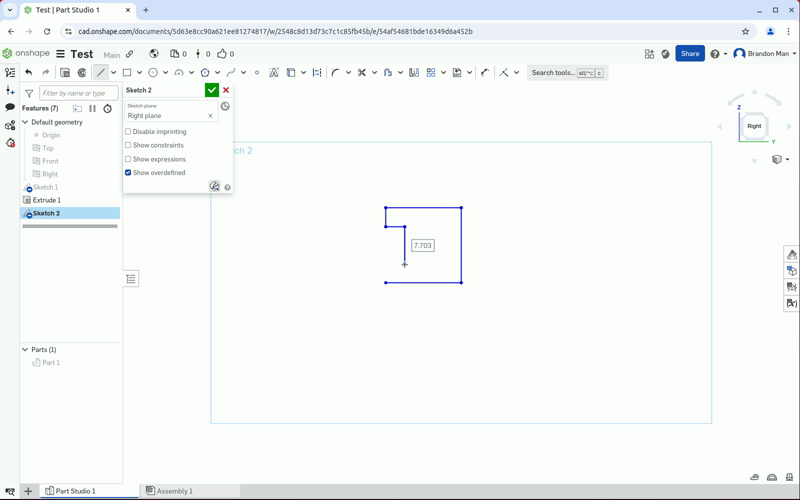
mouse_move(434, 264)
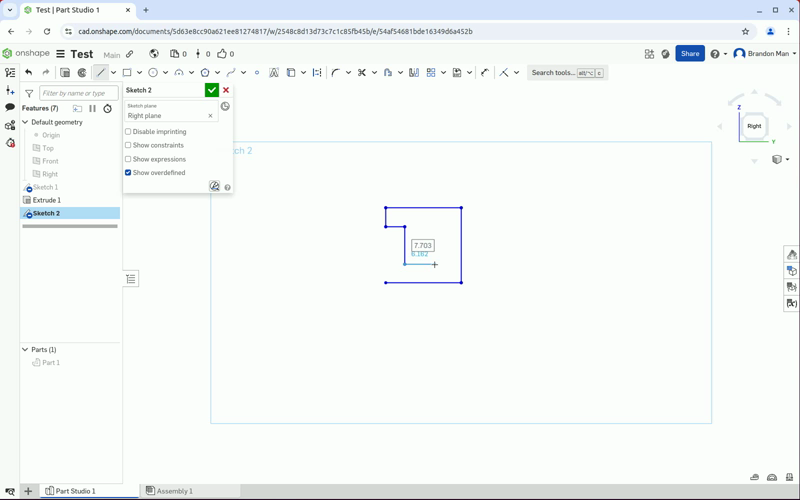
mouse_move(385, 264)
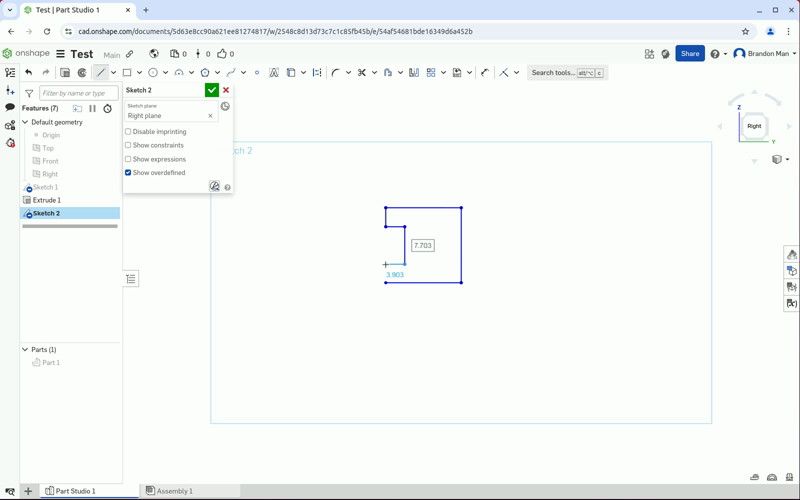
click(385, 264)
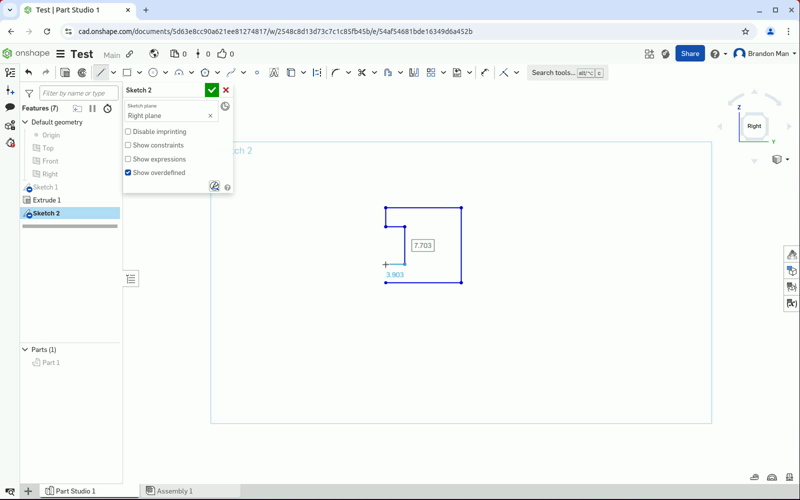
key_up(shift)
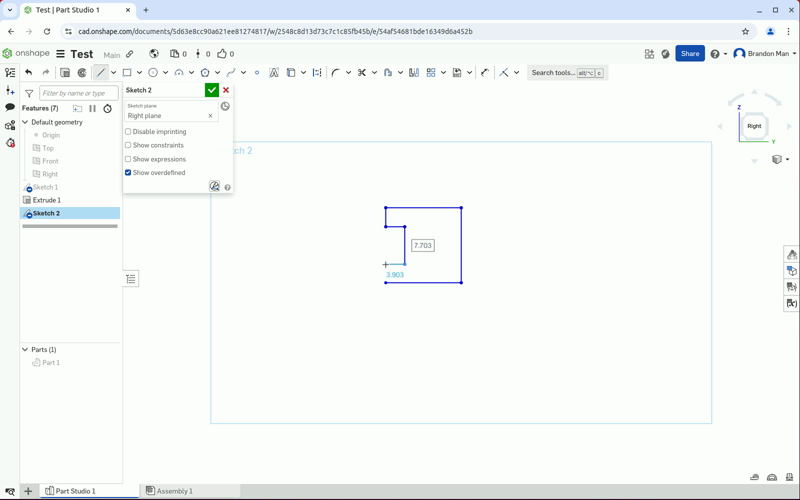
mouse_move(415, 264)
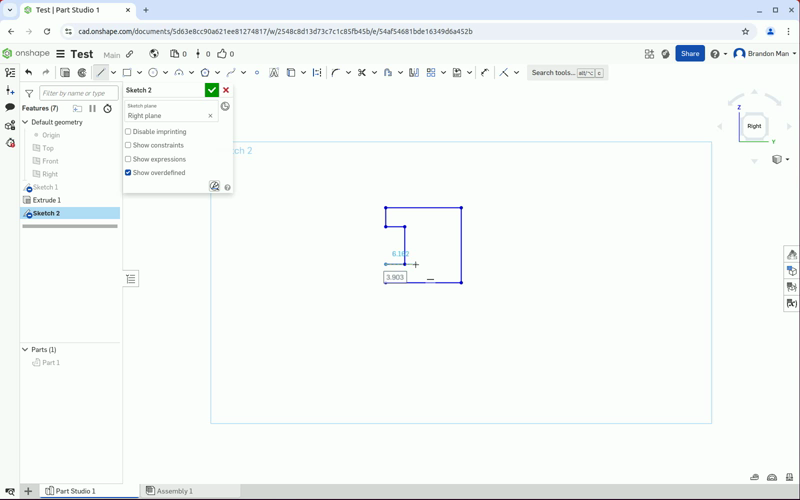
key_down(shift)
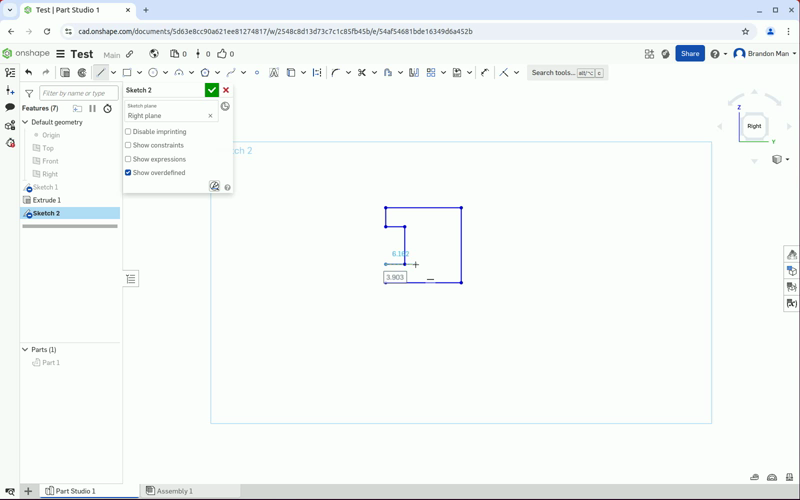
mouse_move(385, 282)
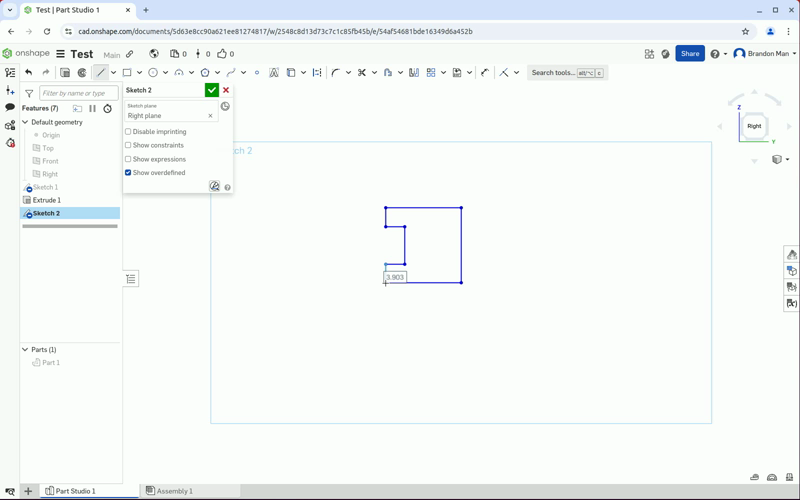
key_up(shift)
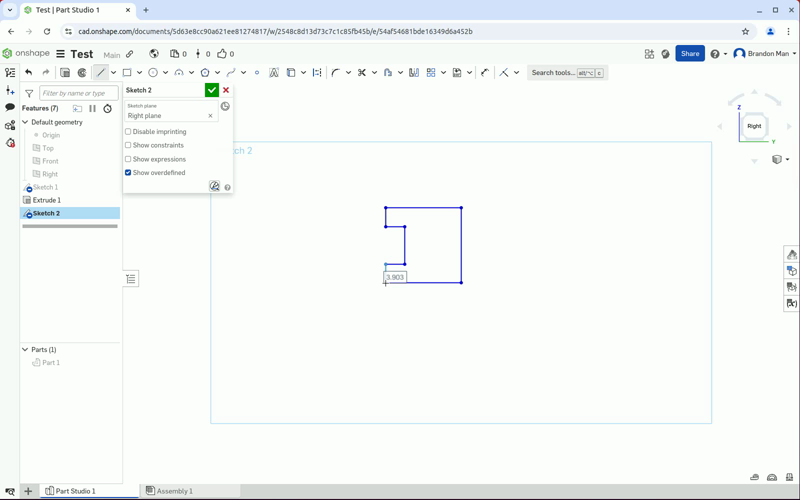
click(385, 282)
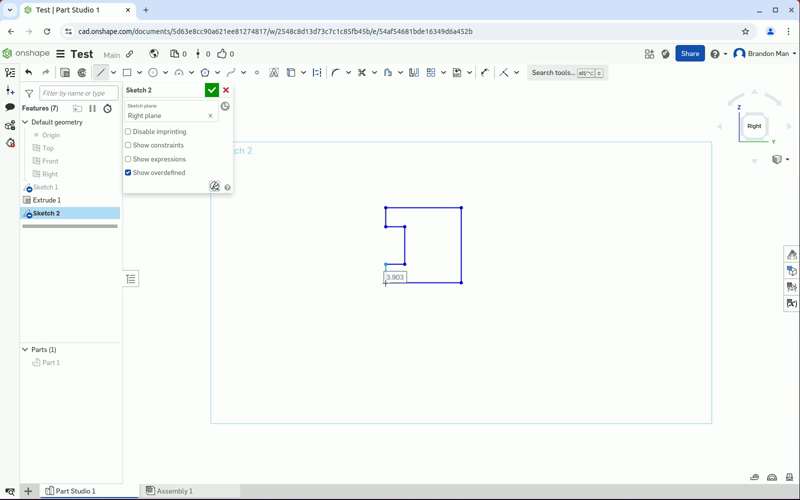
key(esc)
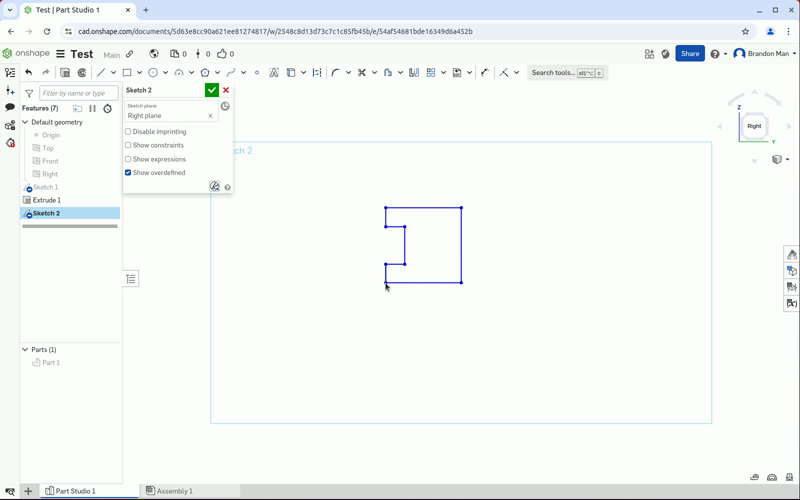
mouse_move(447, 232)
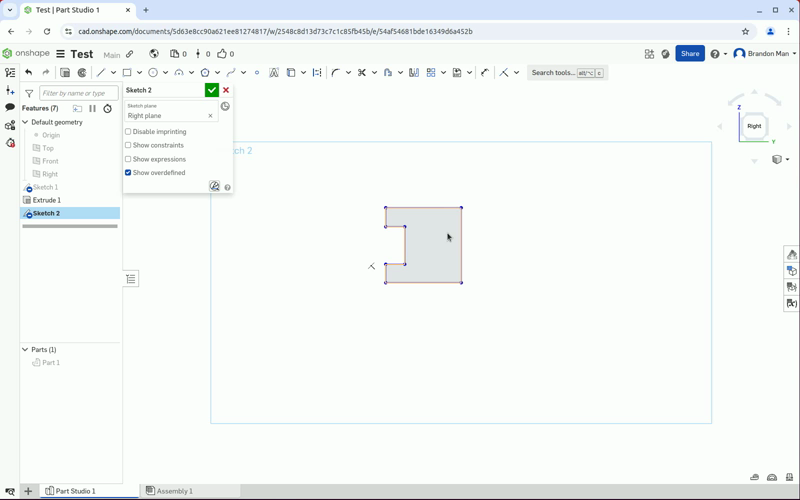
click(447, 232)
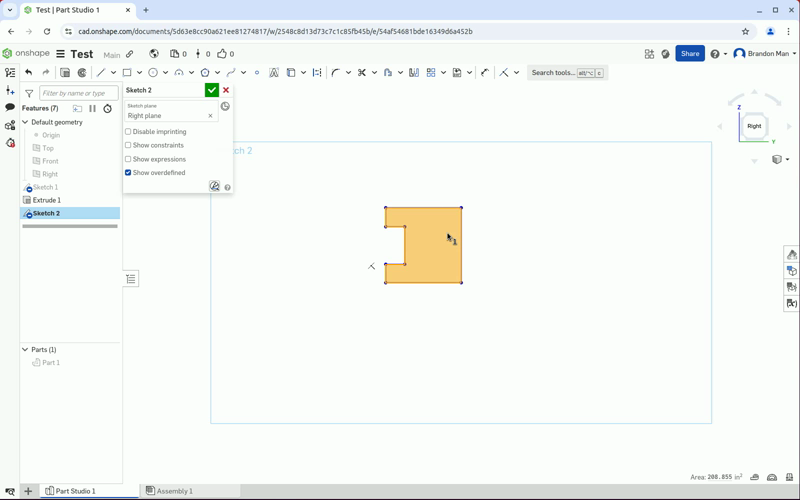
mouse_move(73, 352)
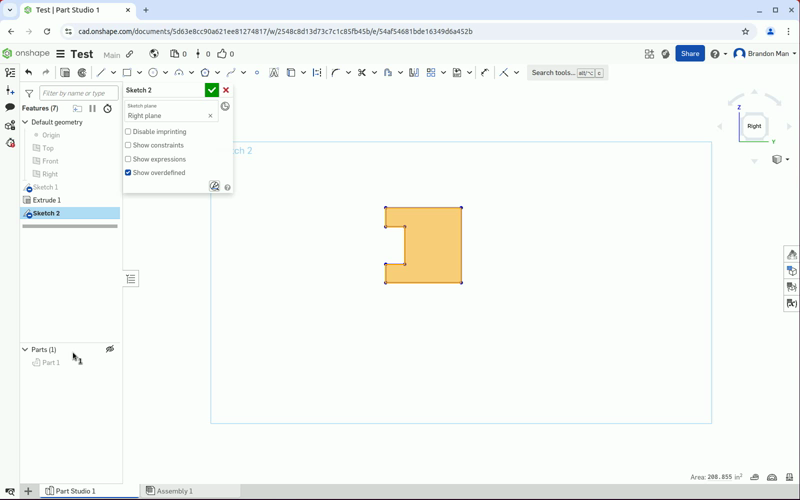
key(shift+y)
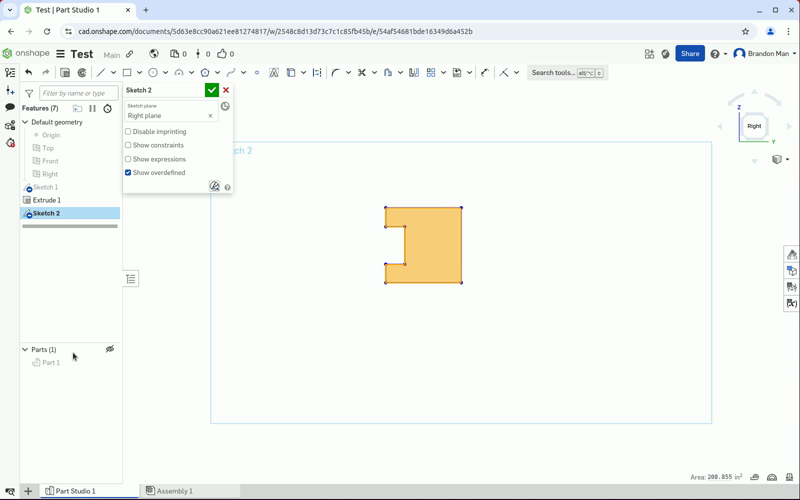
key(shift+e)
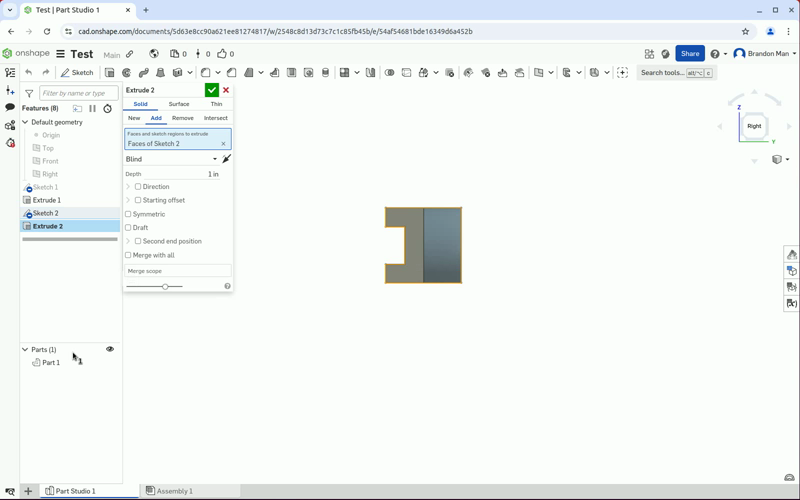
mouse_move(143, 106)
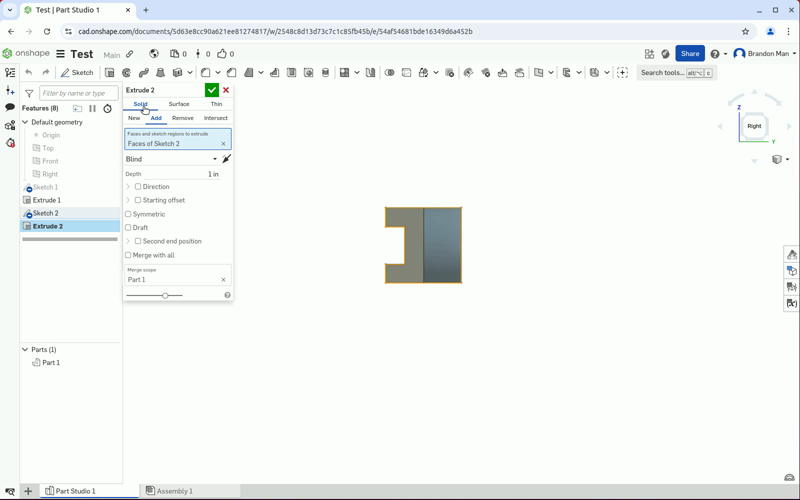
click(143, 106)
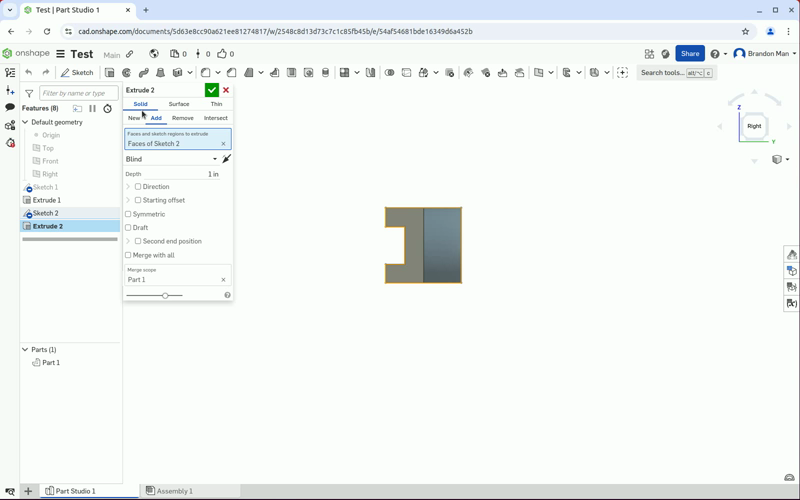
mouse_move(137, 120)
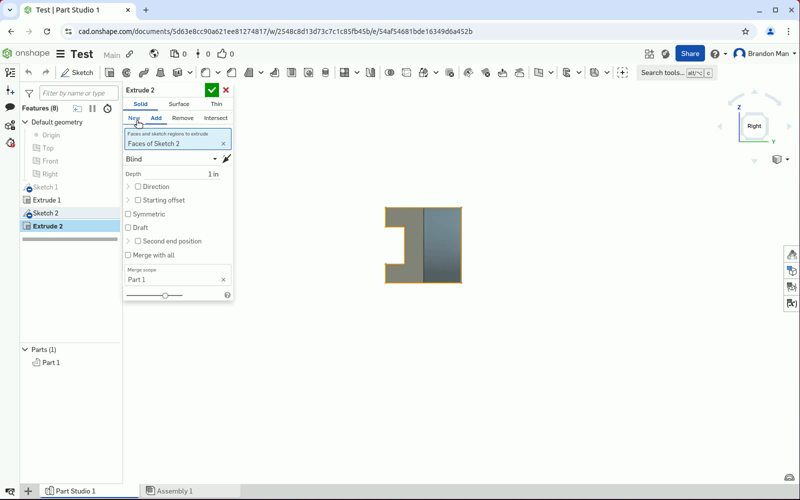
click(137, 120)
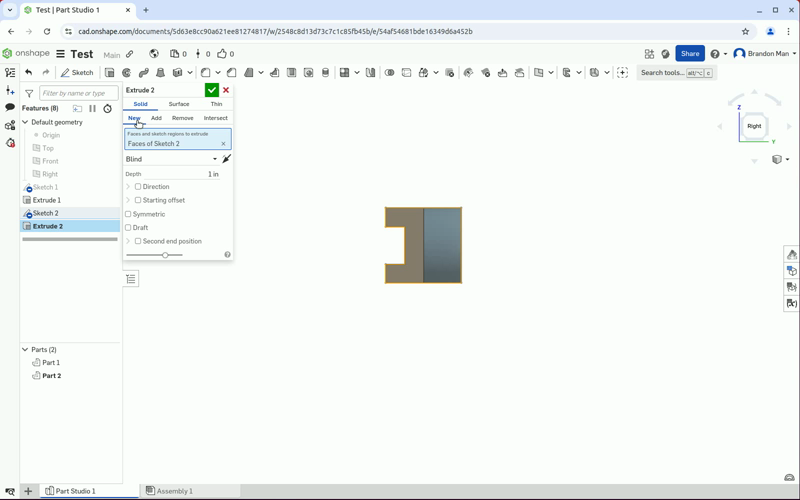
key(tab, 4)
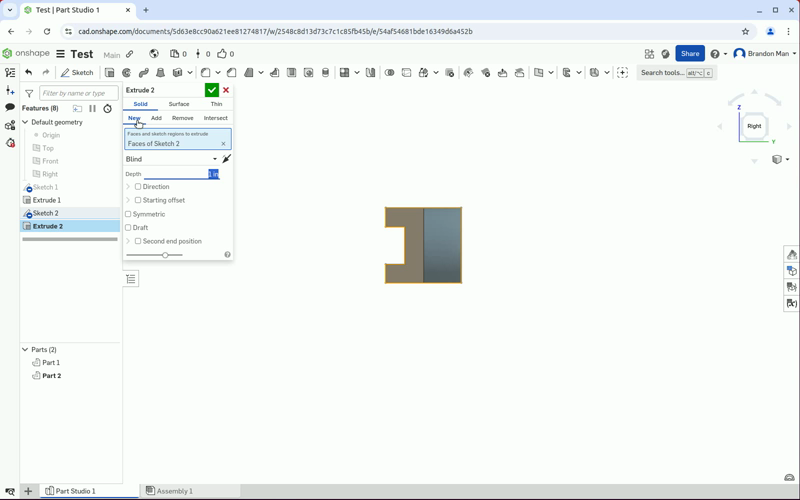
text(7.703)
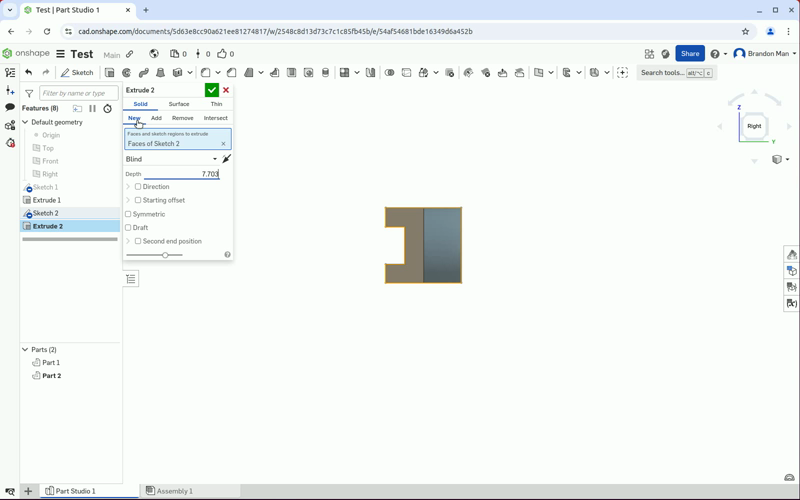
key(enter)
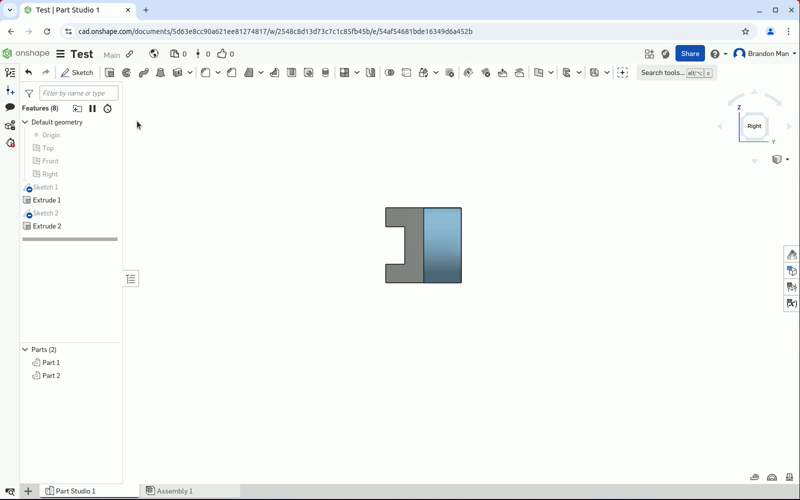
key(shift+h)
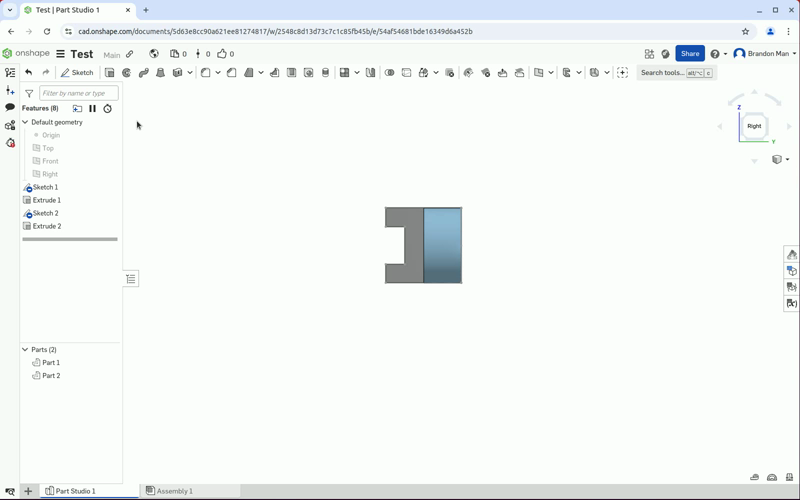
key(shift+h)
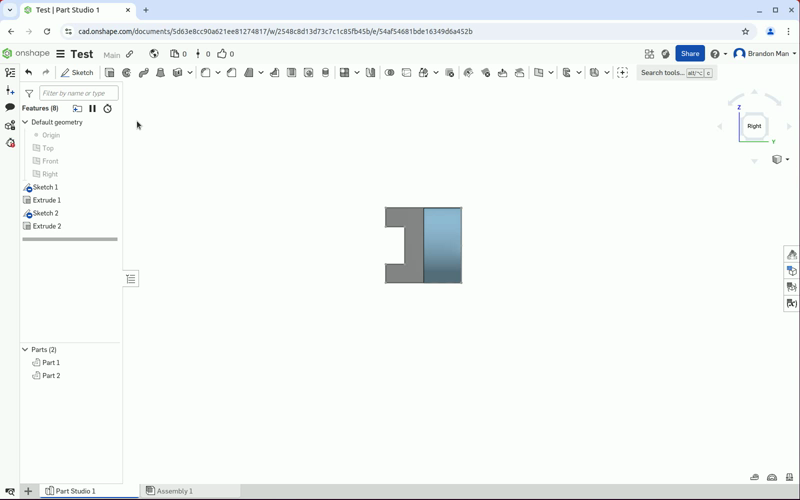
key(shift+7)
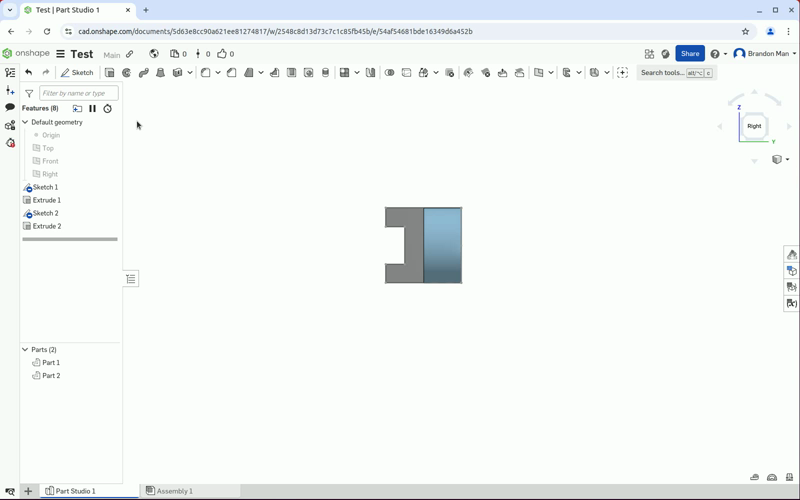
key(right, 2)
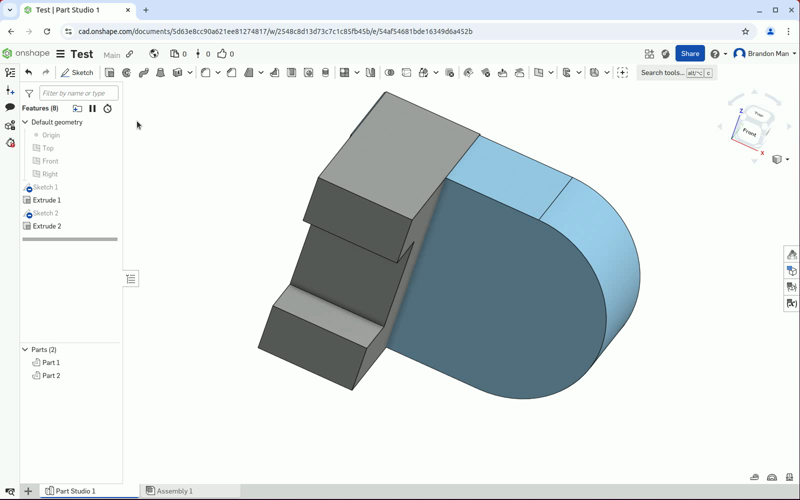
key(down, 2)
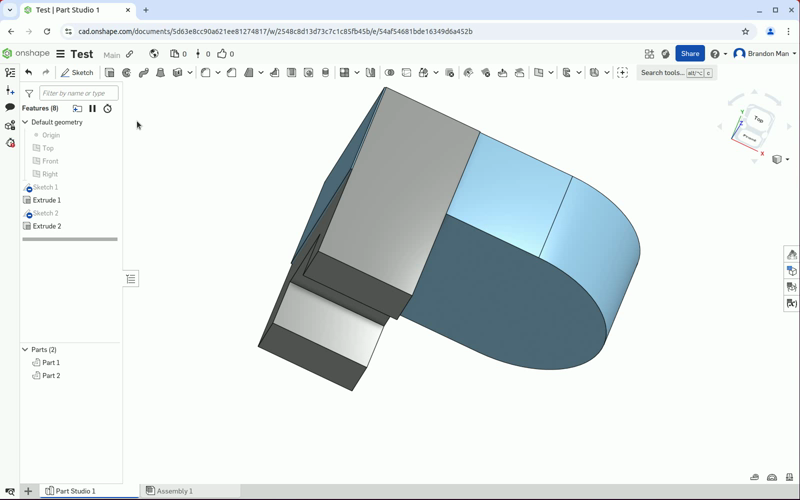
key(up, 2)
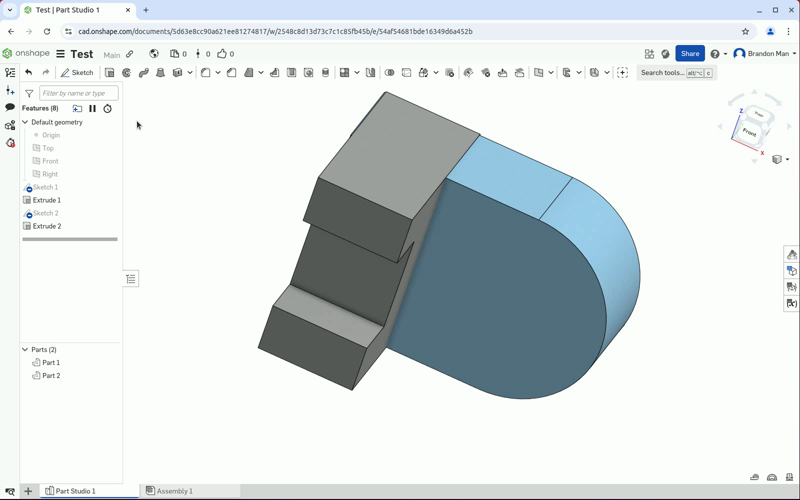
key(left, 2)
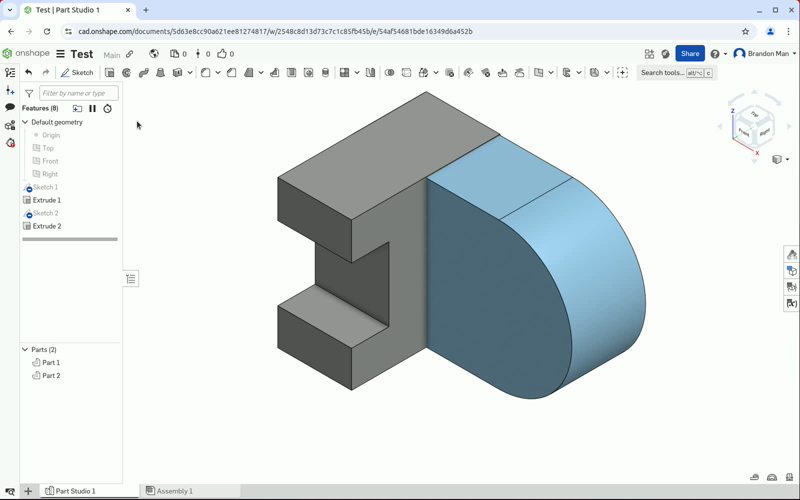
mouse_move(73, 189)
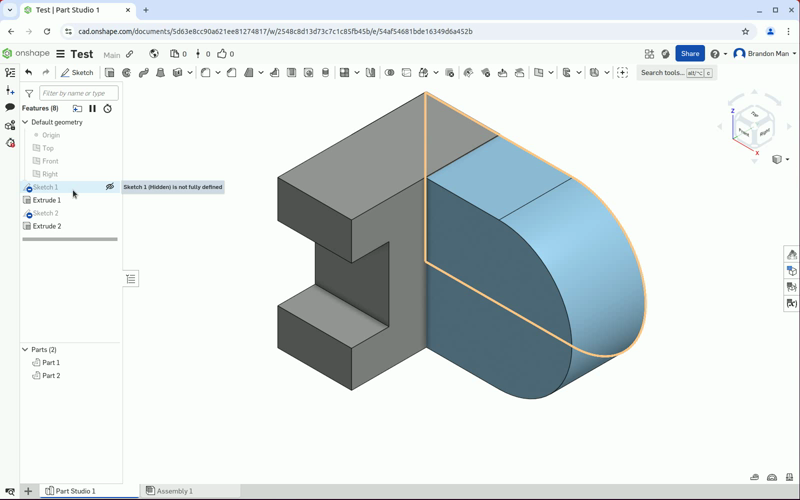
click(73, 189)